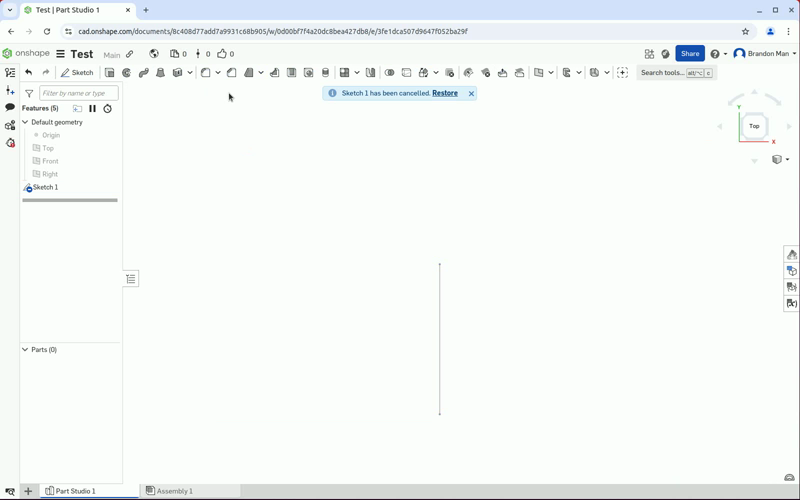
key(shift+h)
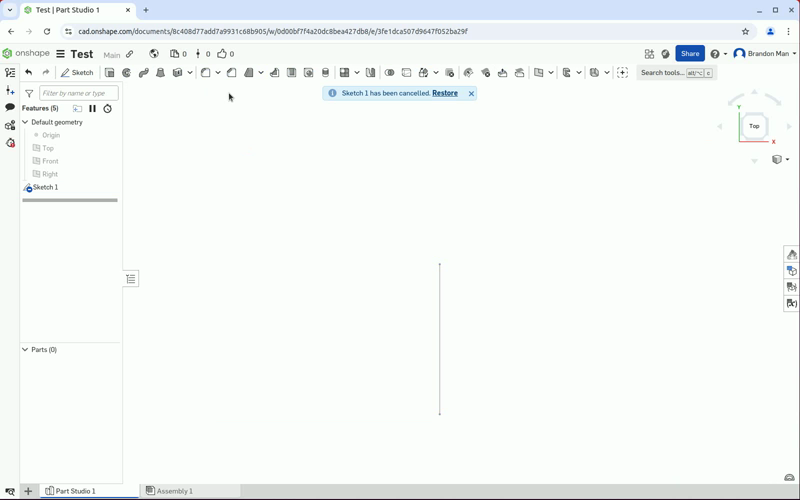
key(shift+s)
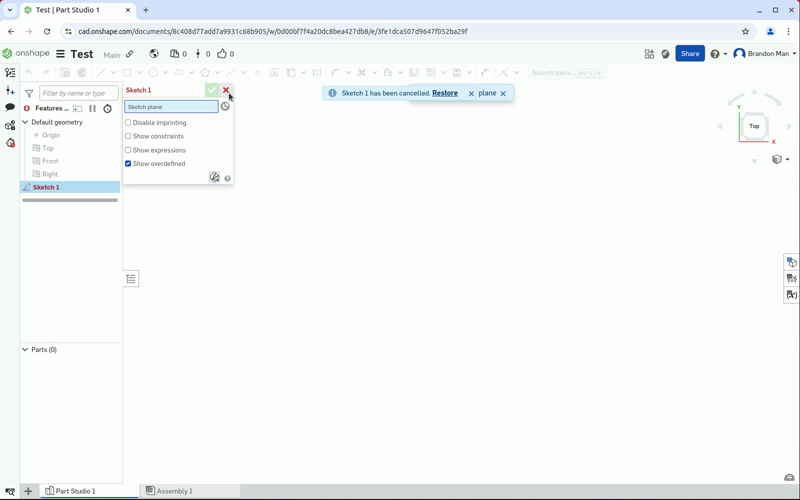
mouse_move(73, 150)
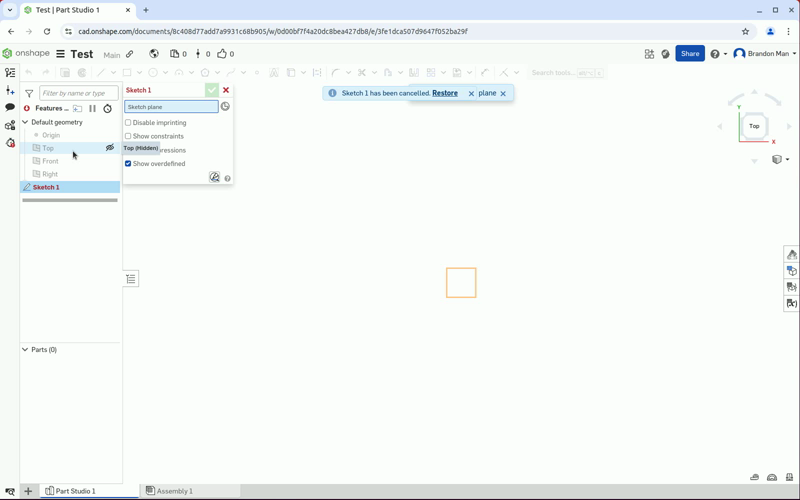
click(73, 150)
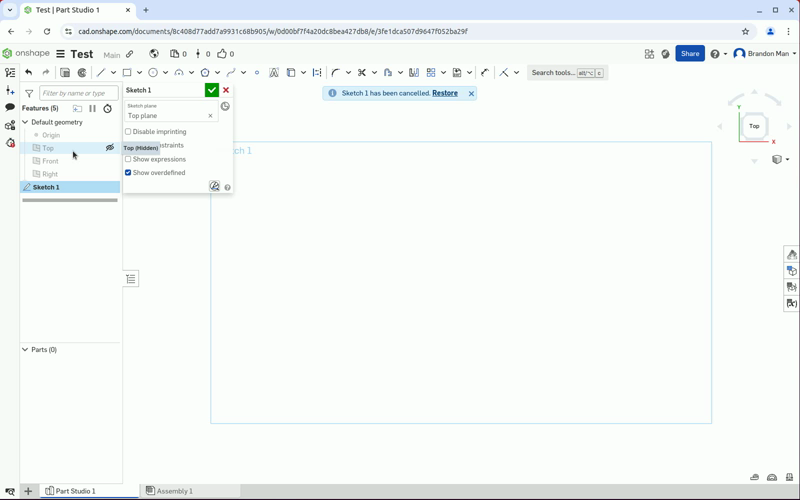
mouse_move(73, 352)
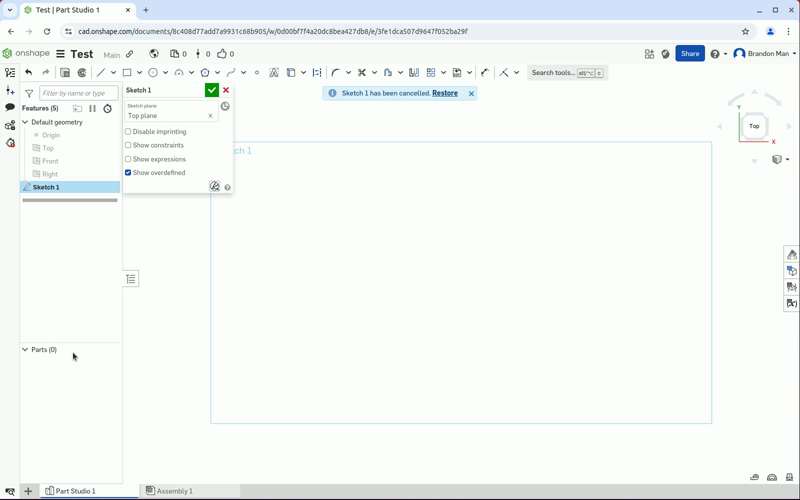
key(y)
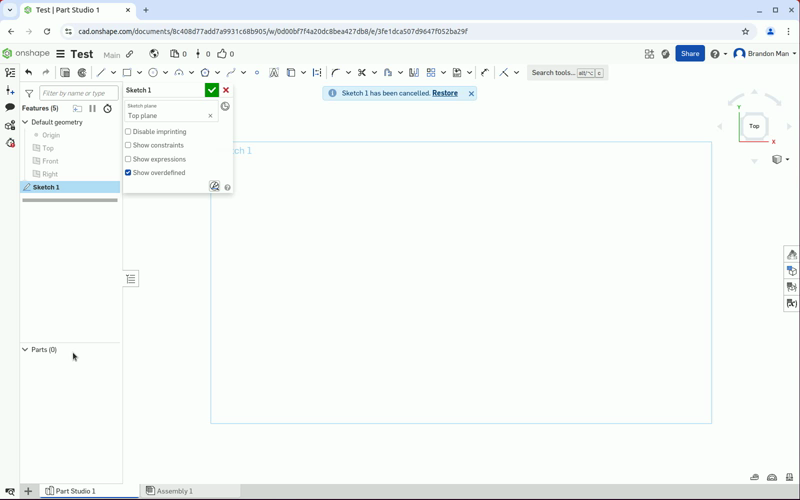
key(l)
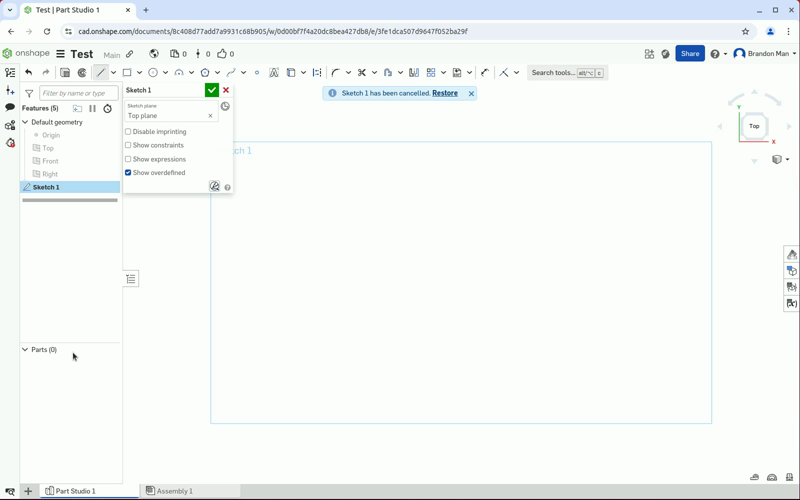
key_down(shift)
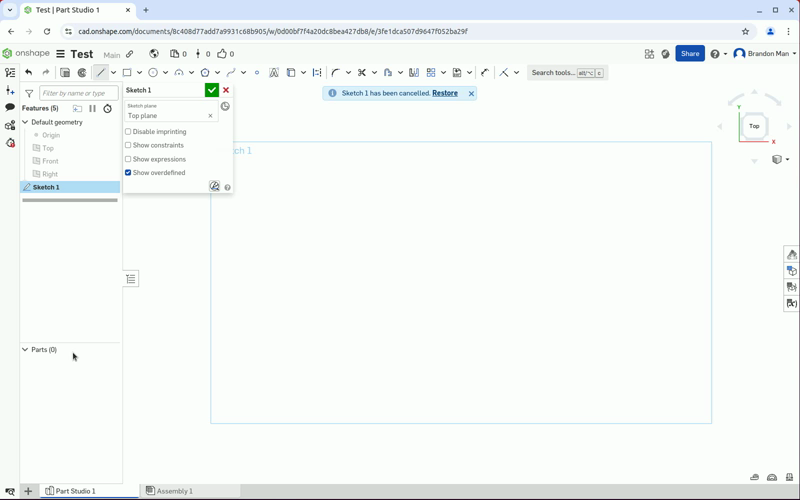
mouse_move(356, 387)
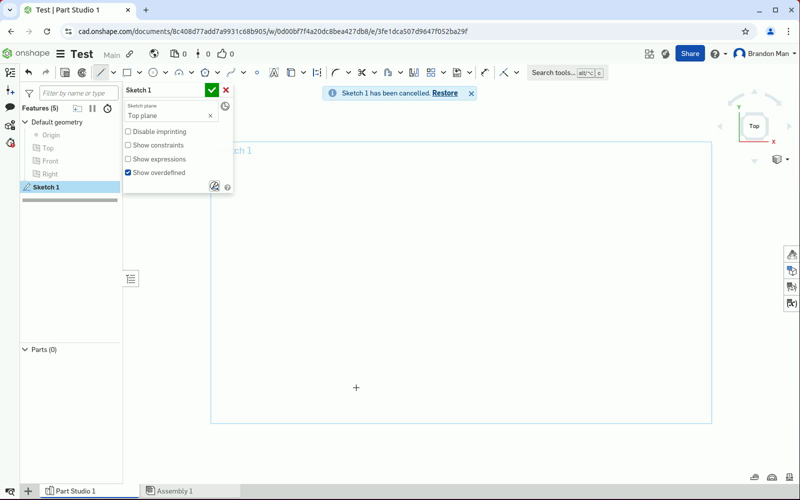
click(356, 387)
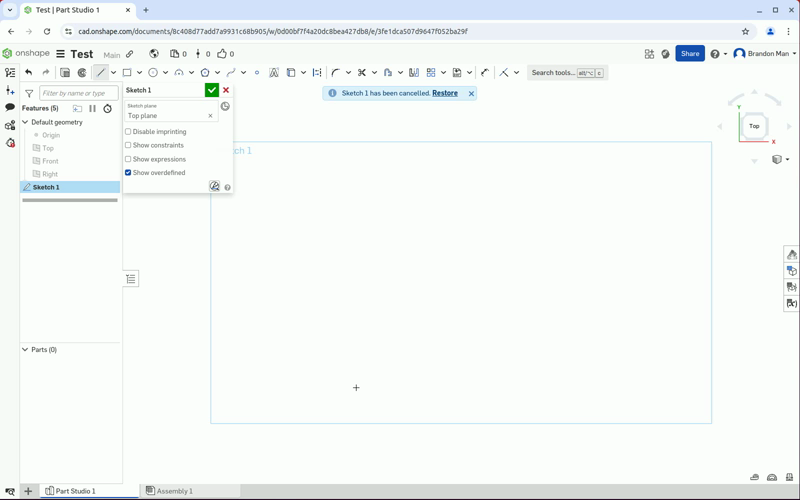
key_up(shift)
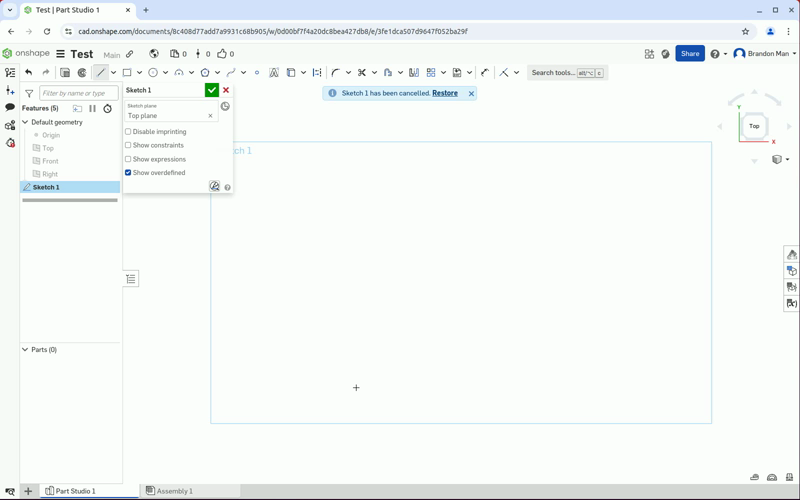
key_down(shift)
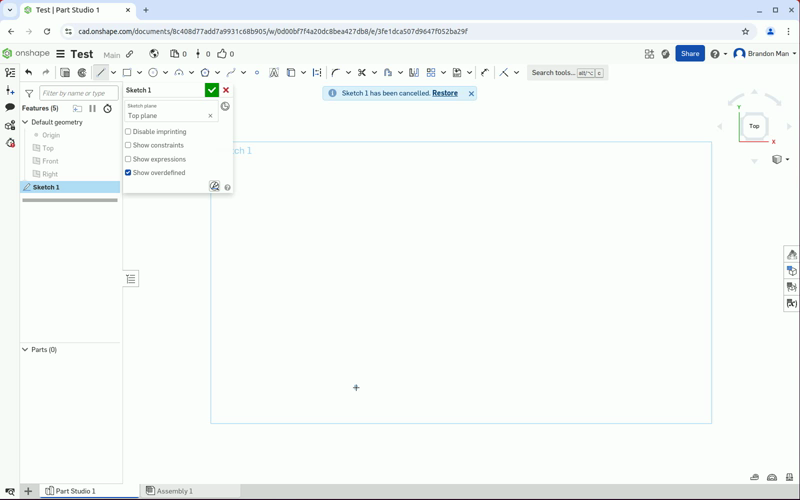
mouse_move(563, 387)
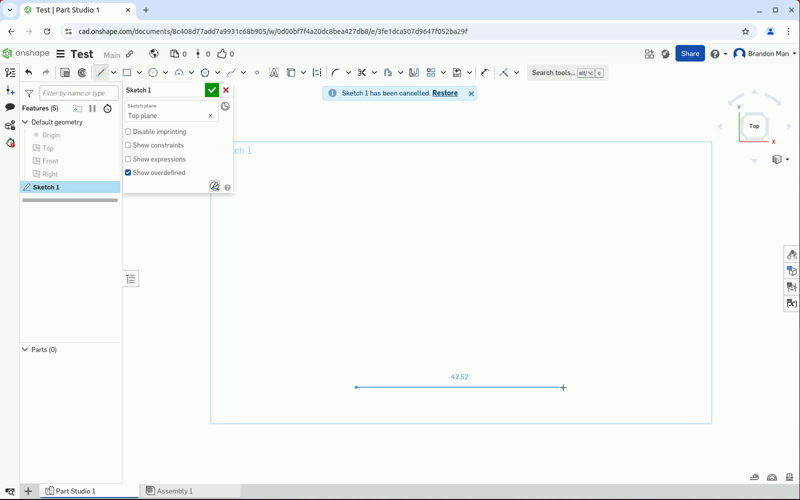
click(563, 387)
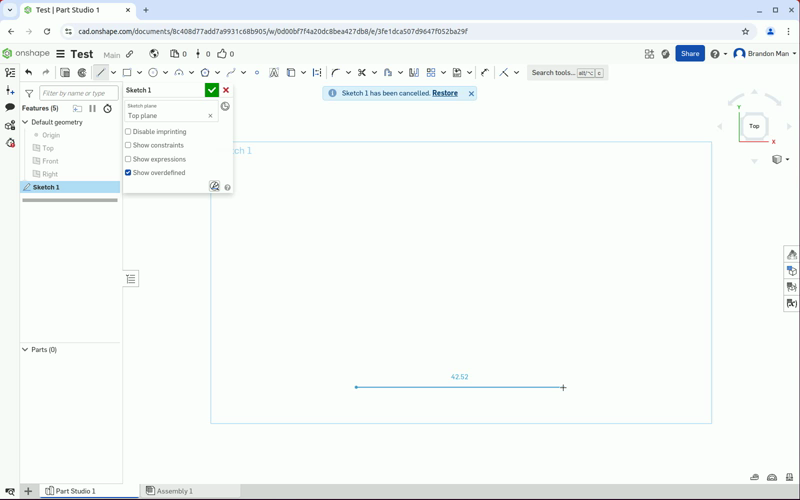
key_up(shift)
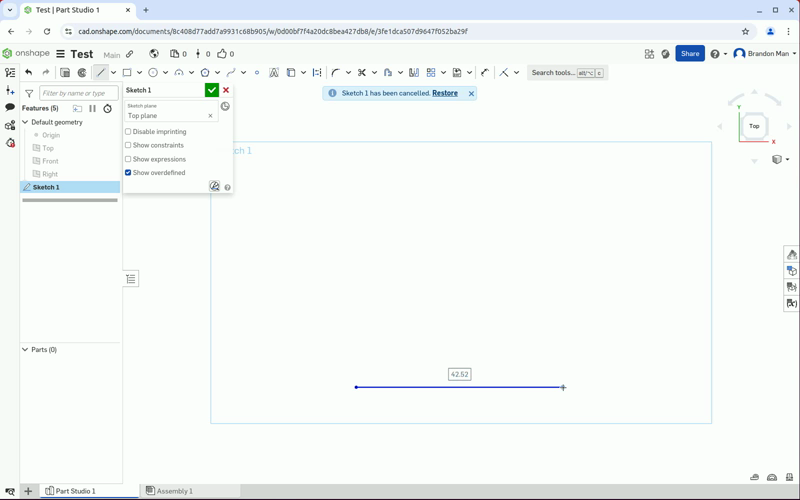
key_down(shift)
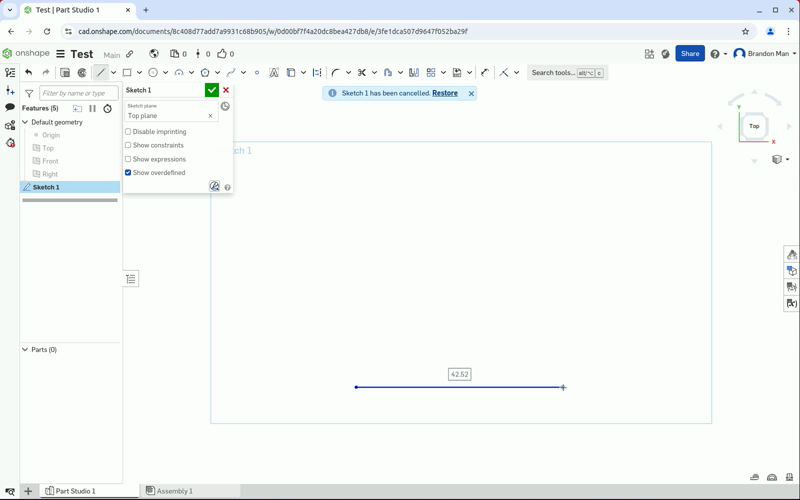
mouse_move(563, 180)
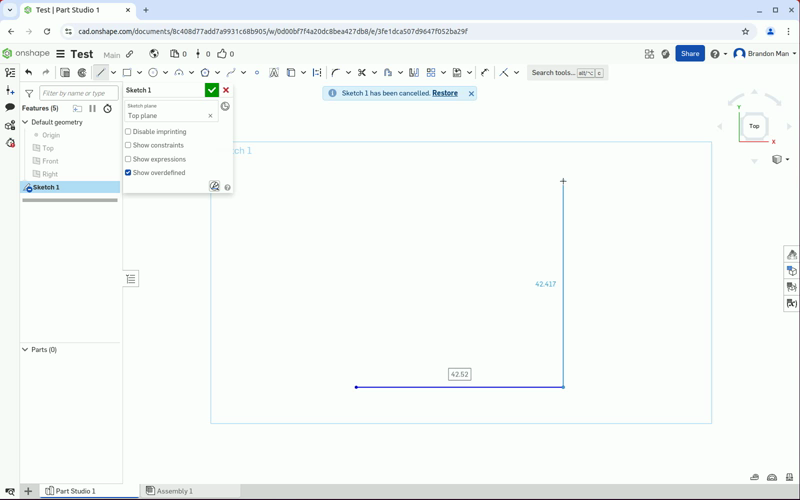
click(563, 180)
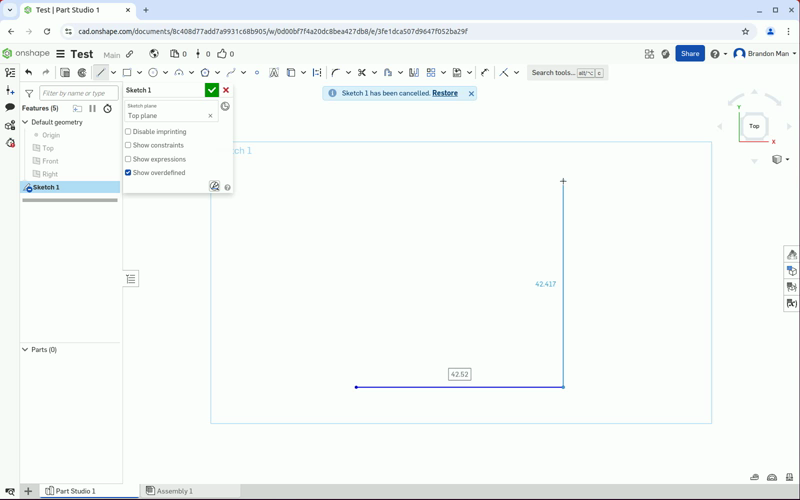
key_up(shift)
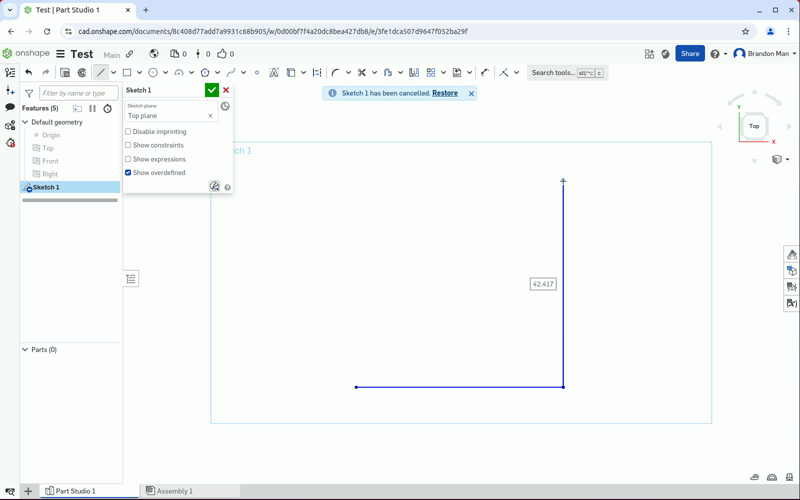
key_down(shift)
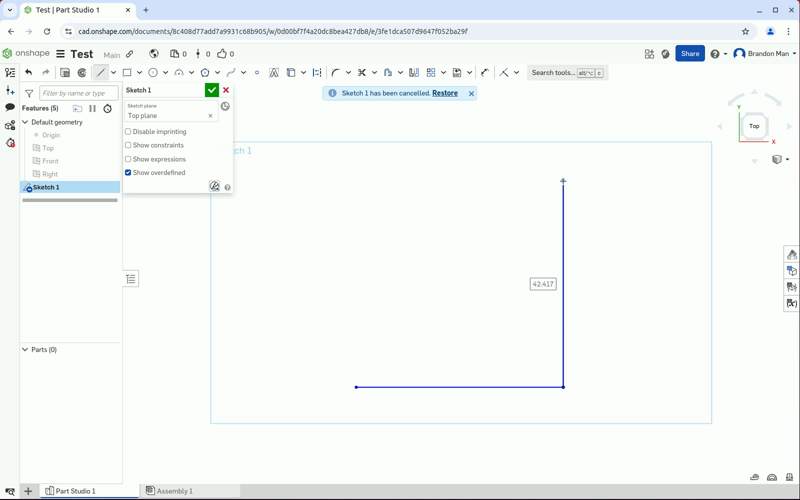
mouse_move(356, 180)
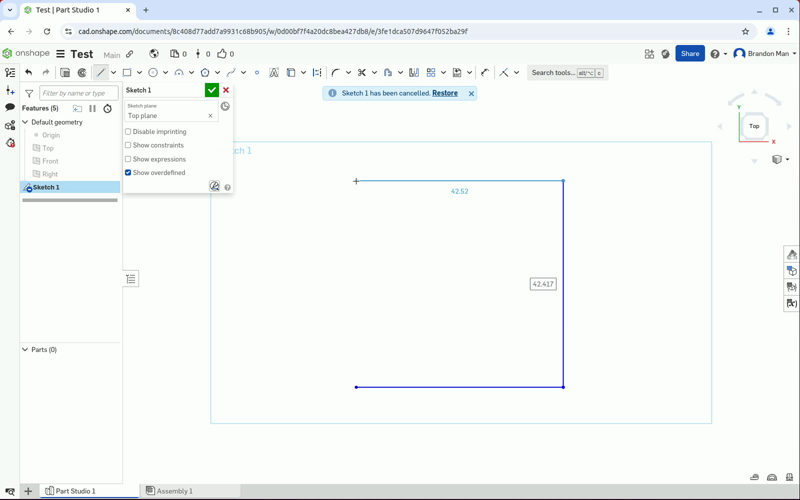
click(356, 180)
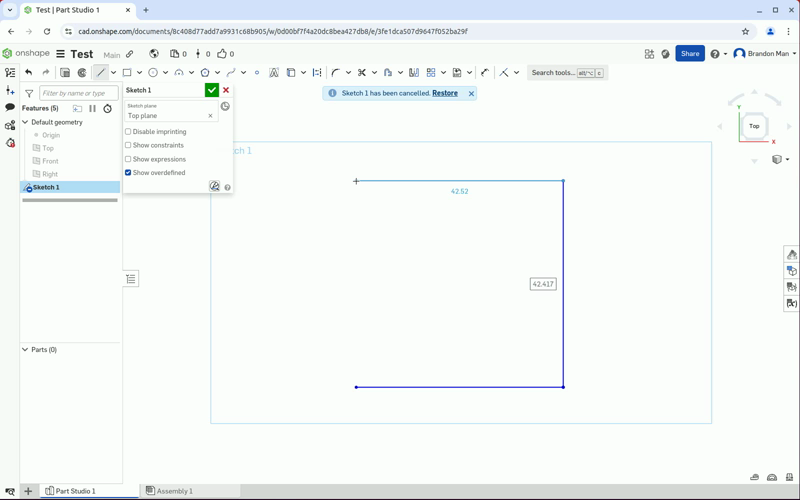
key_up(shift)
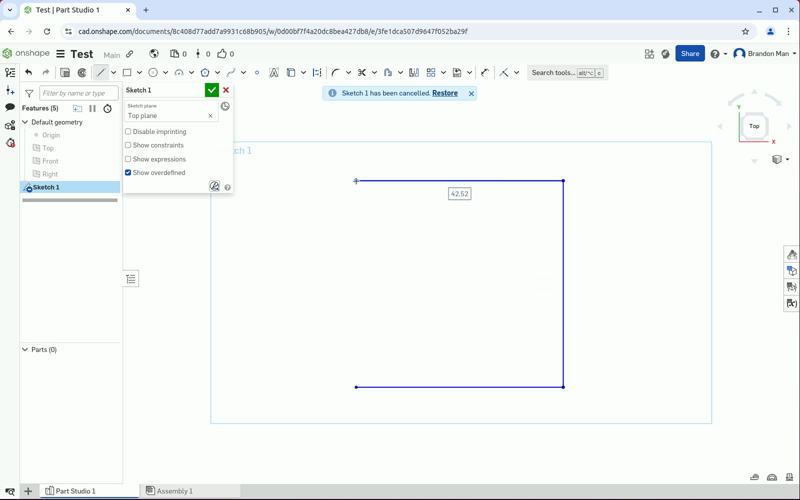
key_down(shift)
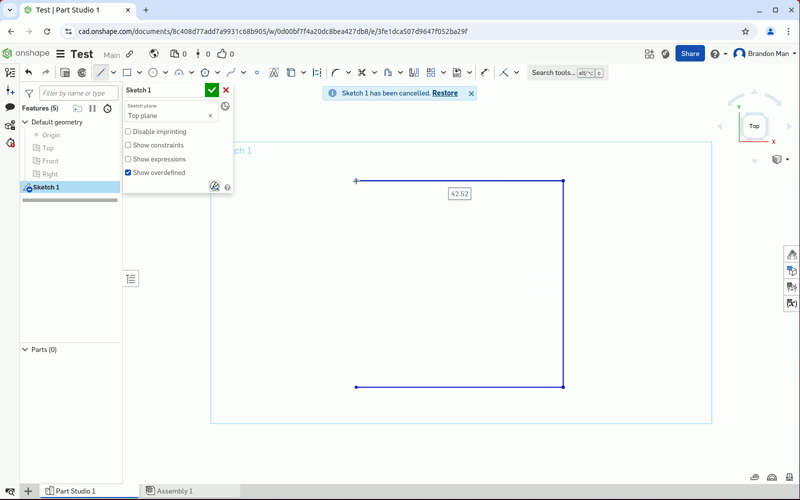
mouse_move(356, 387)
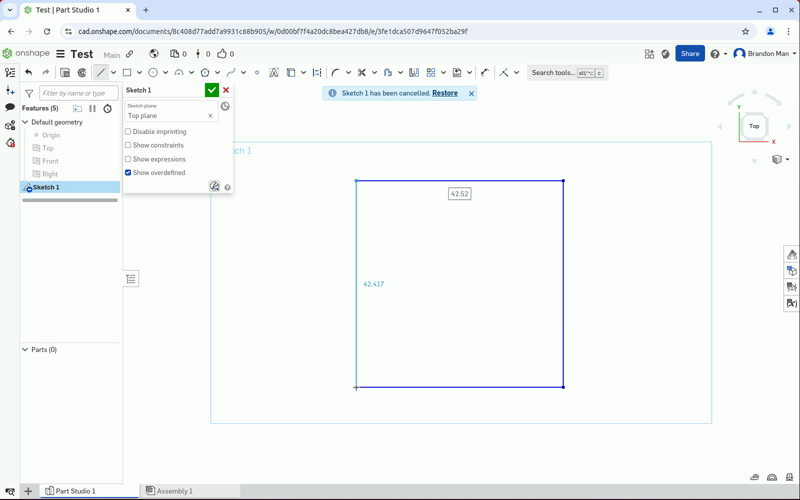
key_up(shift)
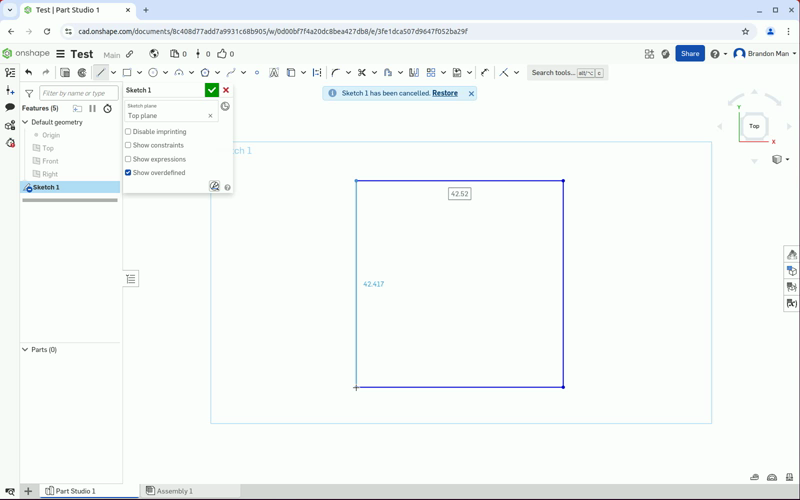
click(356, 387)
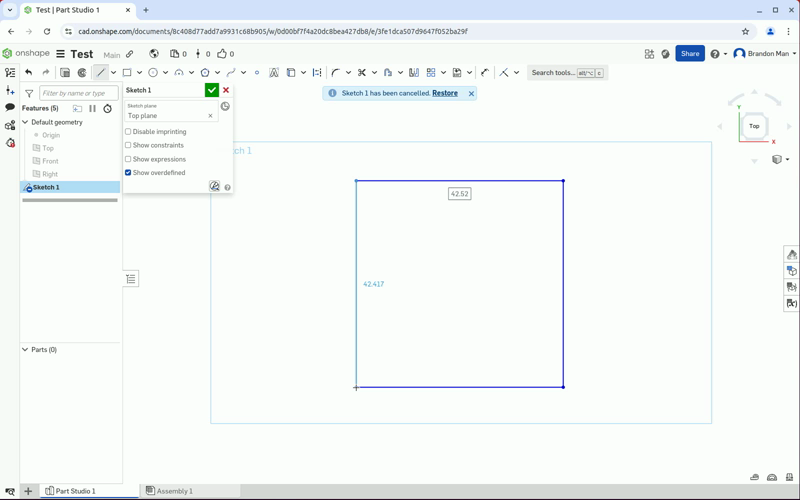
key(esc)
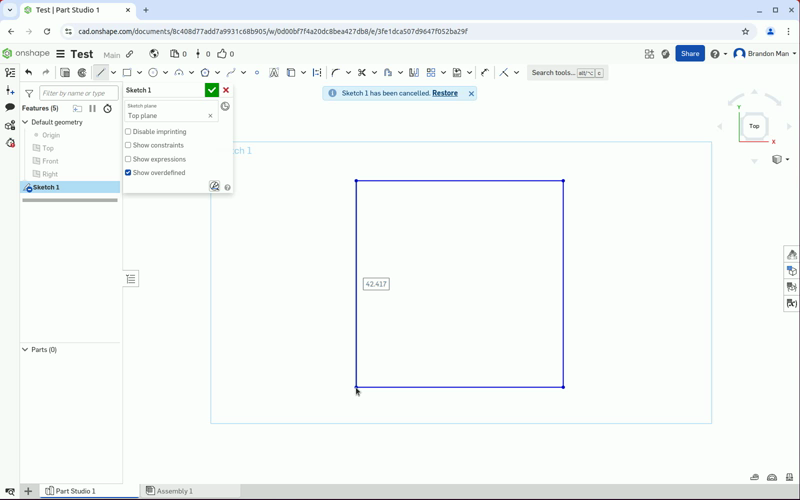
mouse_move(460, 341)
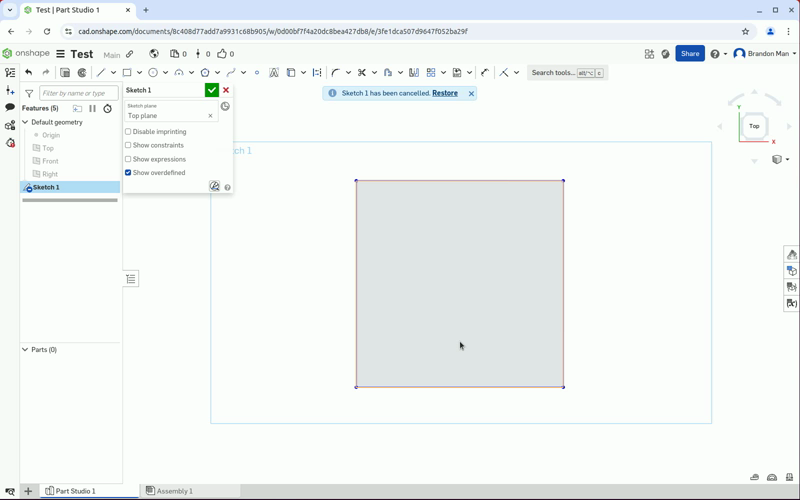
click(460, 341)
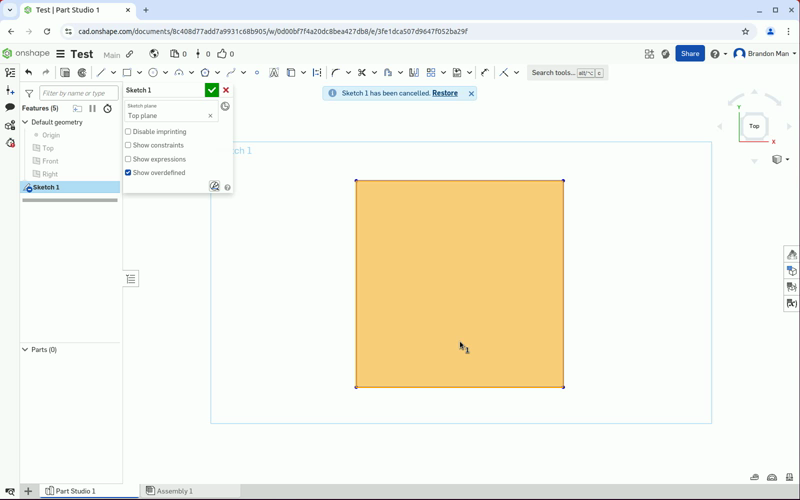
mouse_move(73, 352)
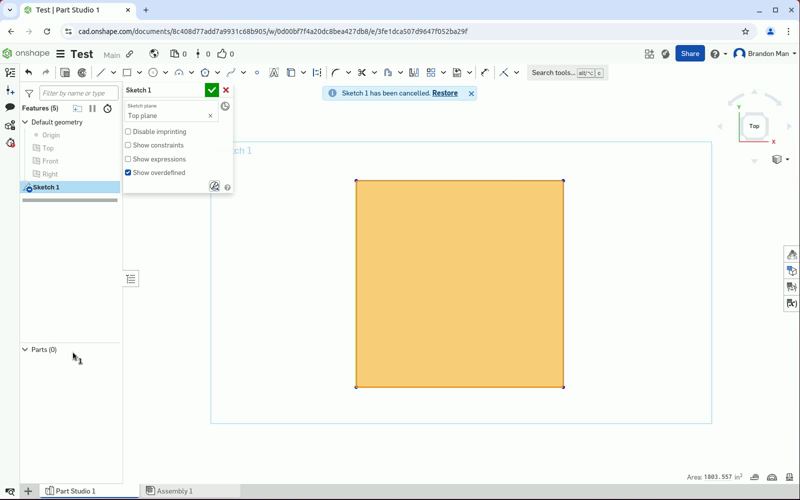
key(shift+y)
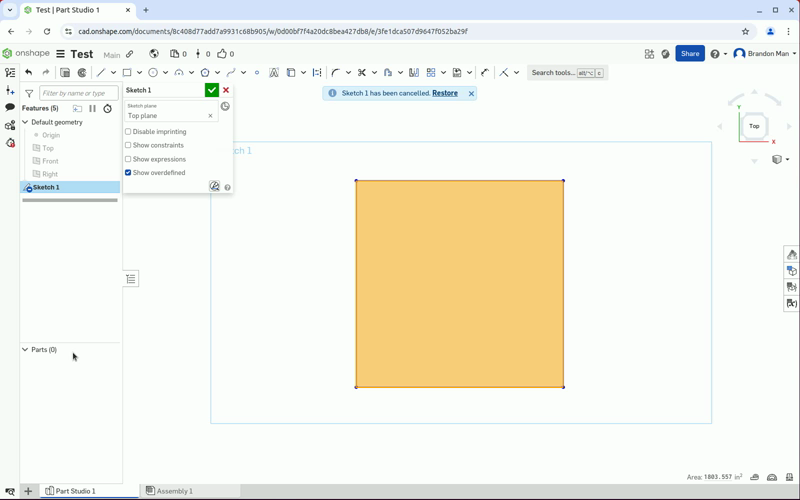
key(shift+e)
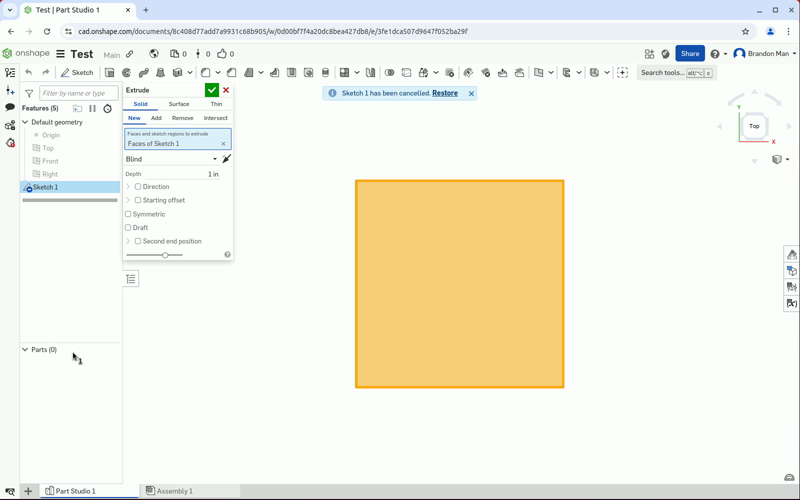
mouse_move(143, 106)
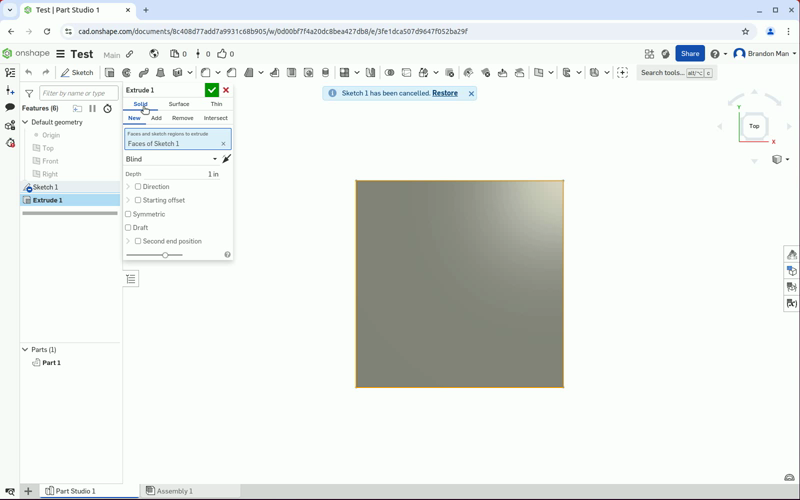
click(143, 106)
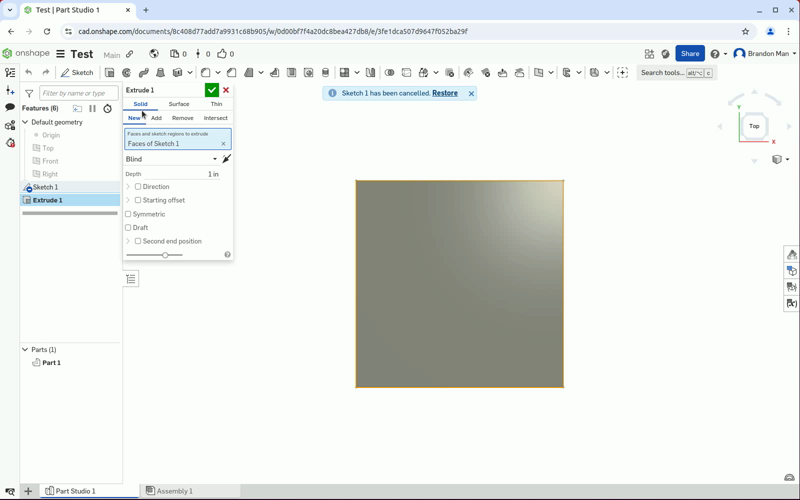
mouse_move(137, 120)
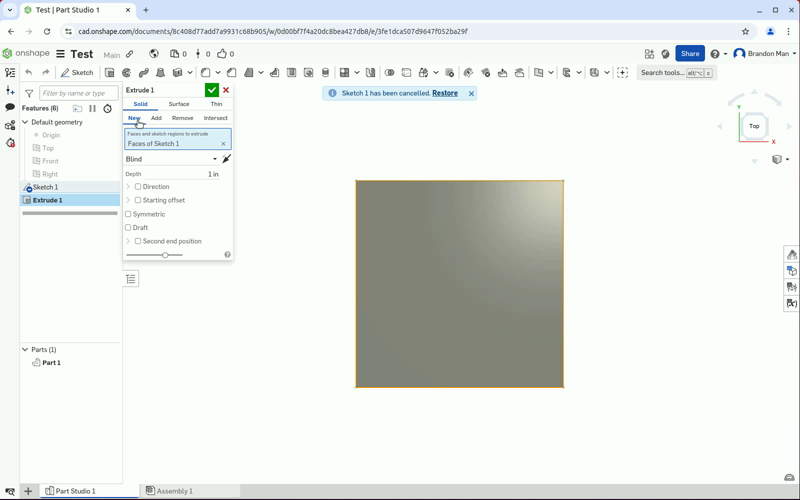
click(137, 120)
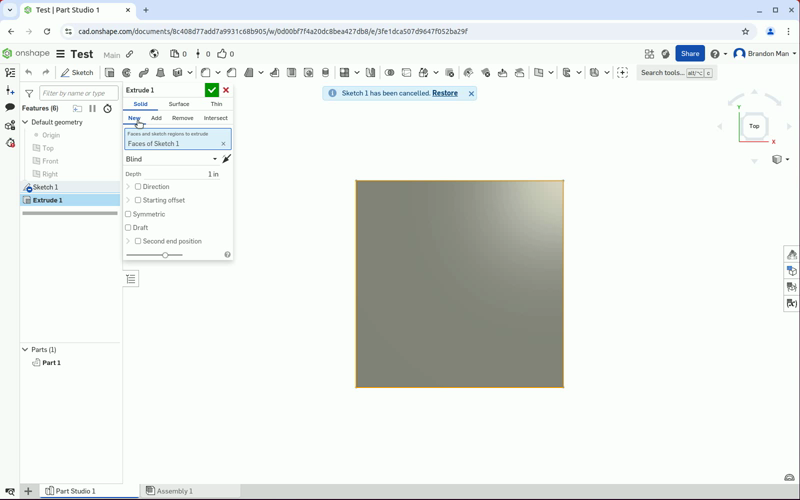
key(tab, 4)
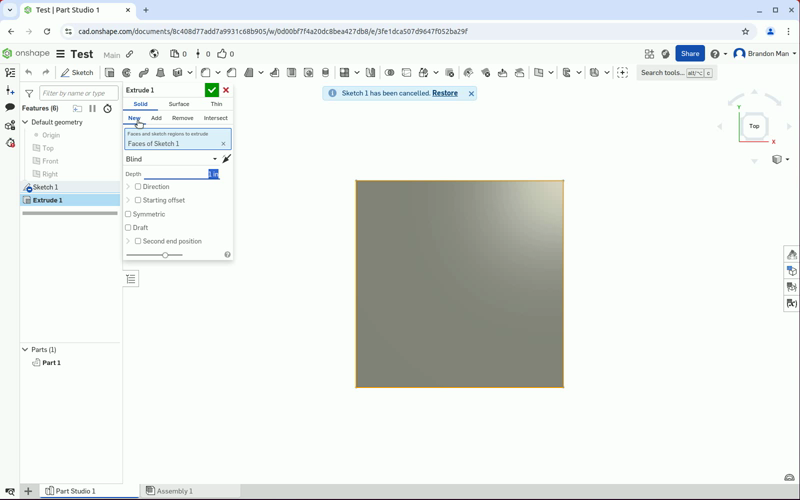
text(0.963)
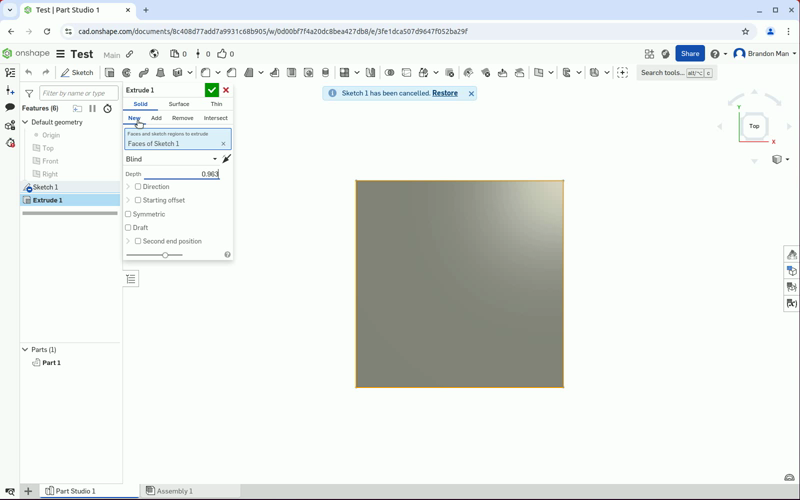
key(enter)
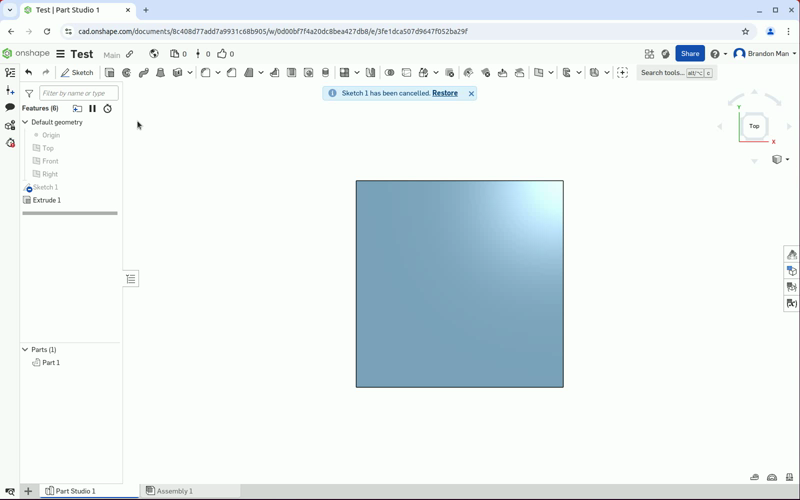
key(shift+h)
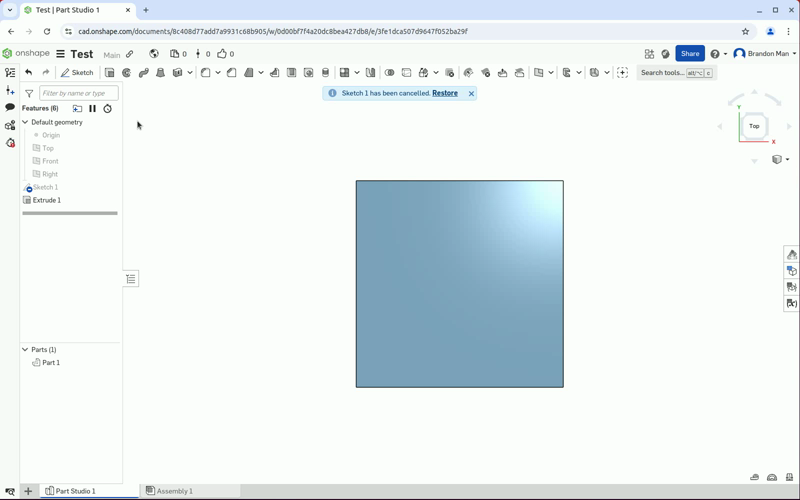
key(shift+h)
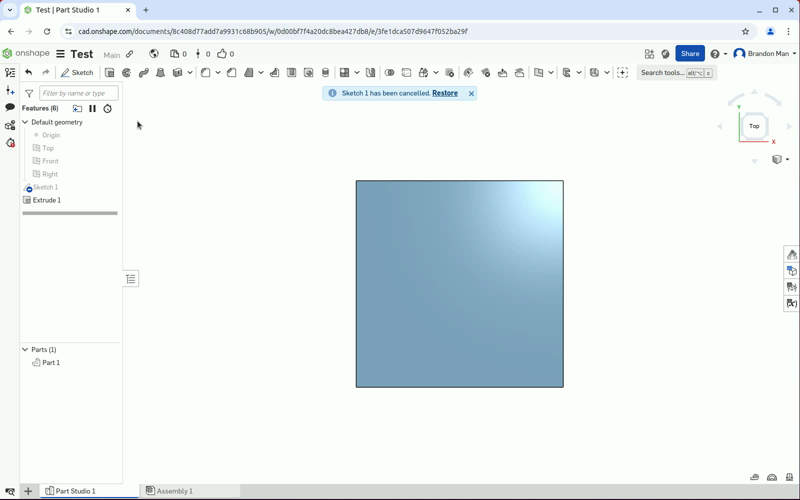
mouse_move(73, 189)
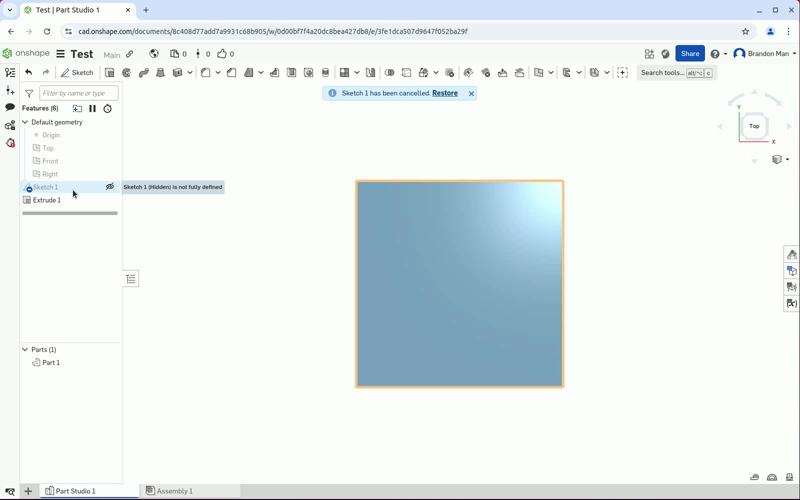
click(73, 189)
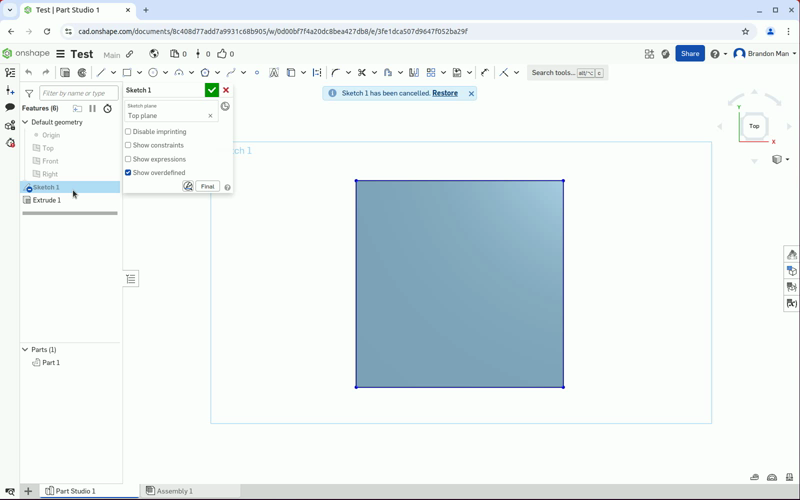
mouse_move(229, 92)
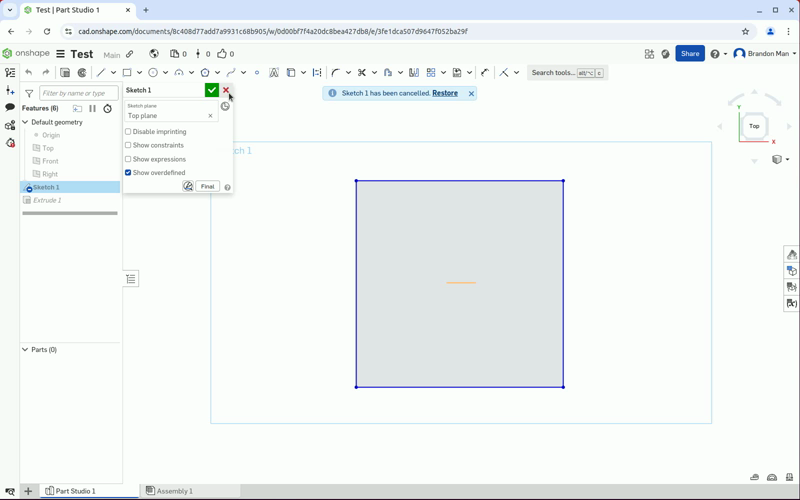
click(229, 92)
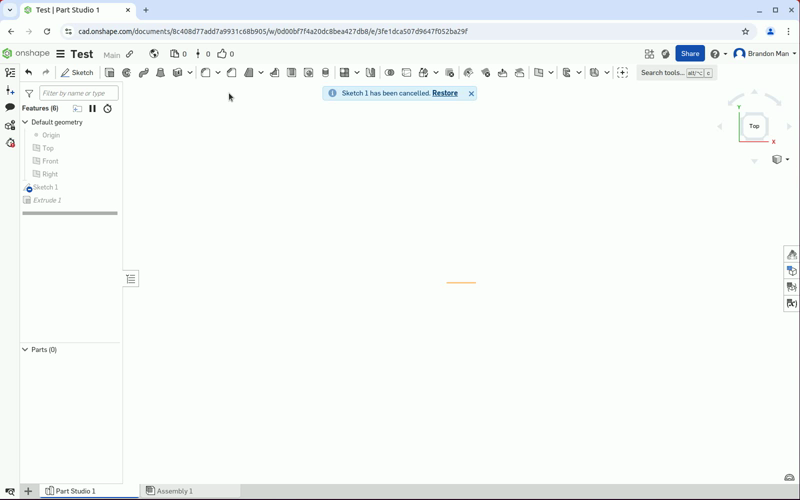
mouse_move(541, 75)
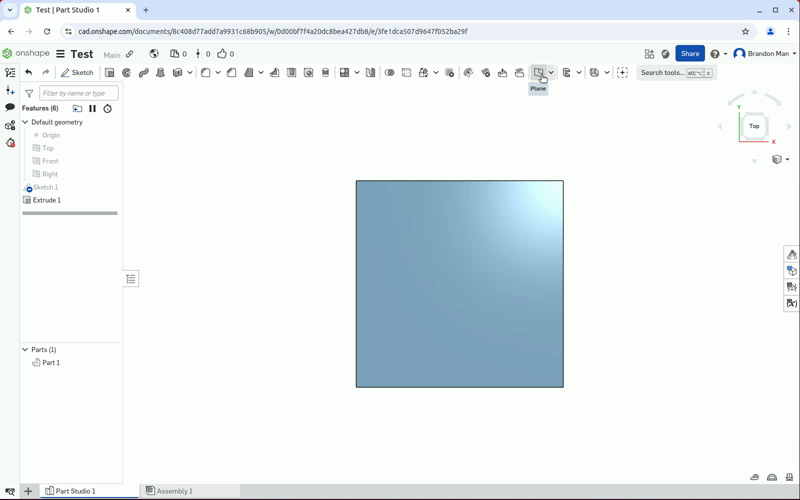
click(541, 75)
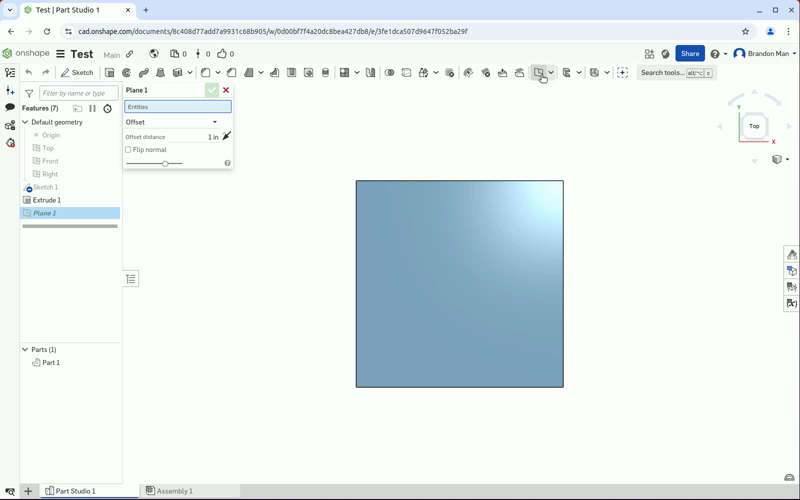
mouse_move(73, 150)
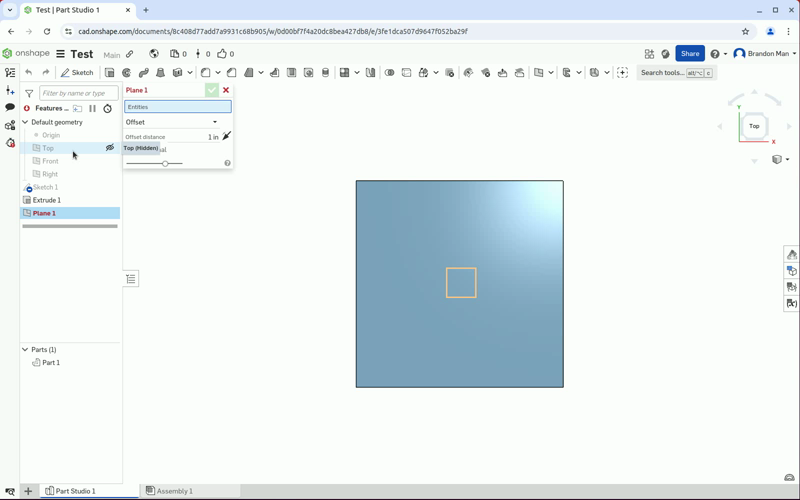
click(73, 150)
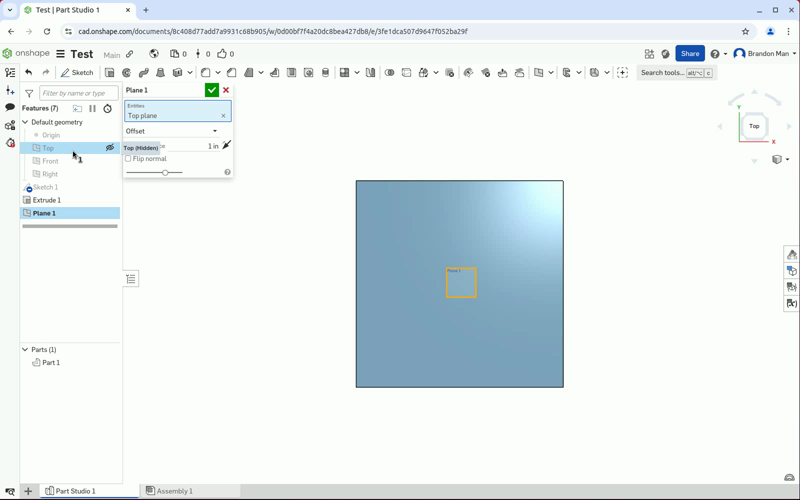
key(tab, 2)
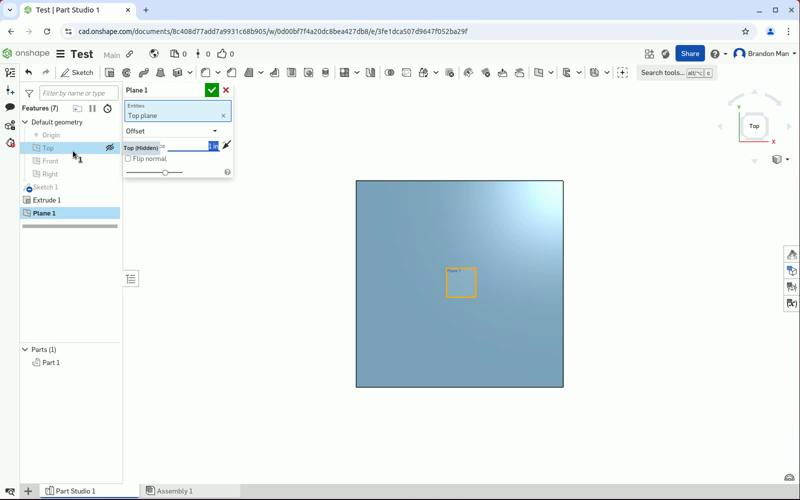
text(0.955)
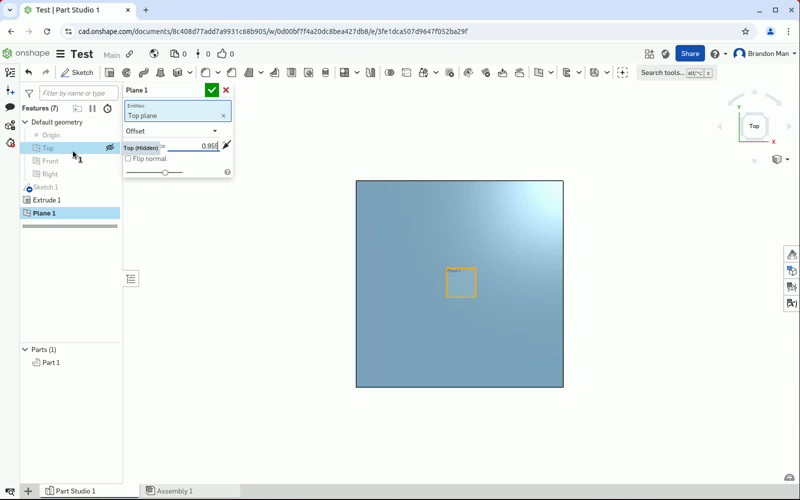
key(enter, 2)
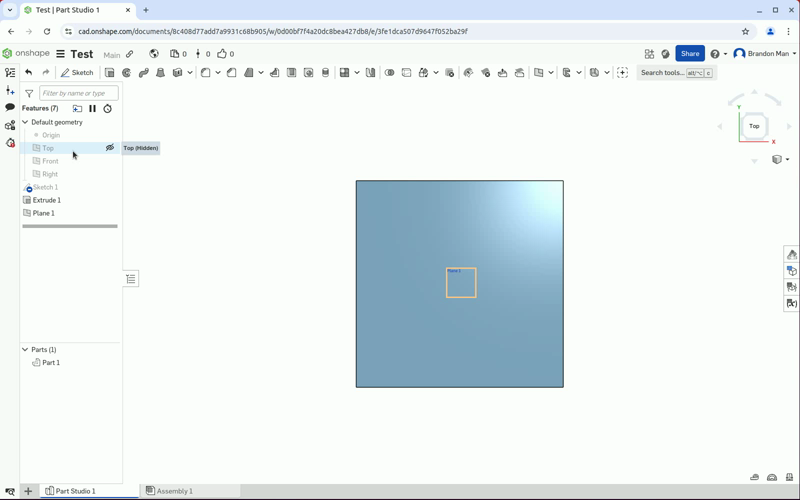
key(shift+s)
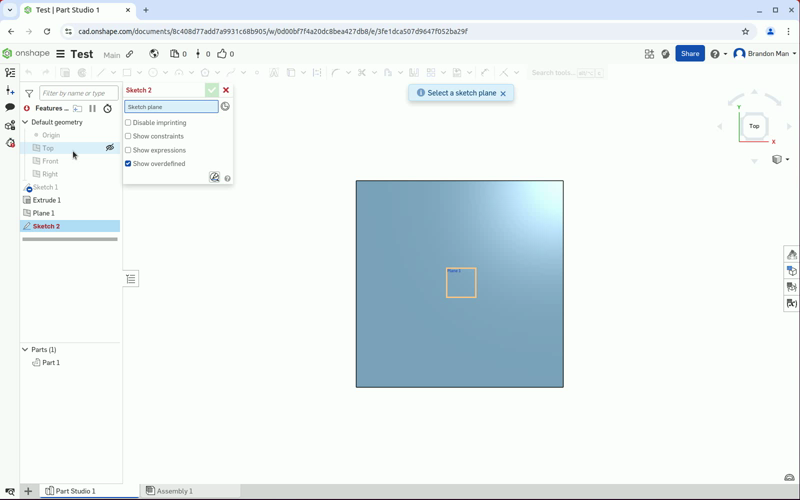
mouse_move(73, 215)
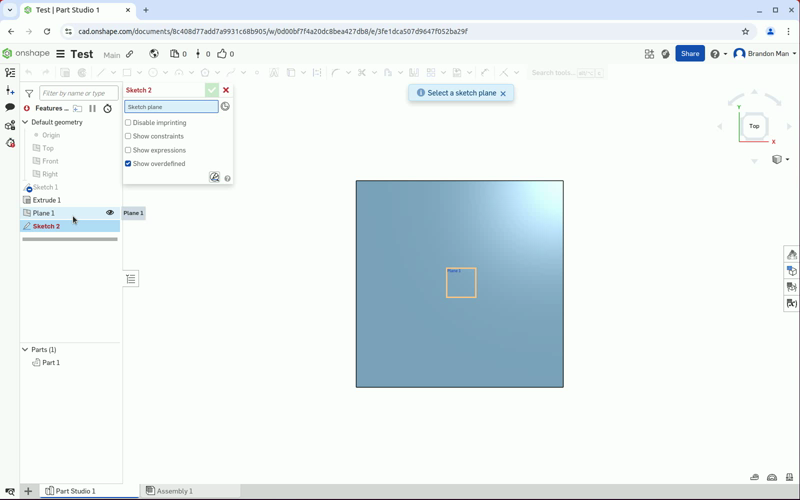
click(73, 215)
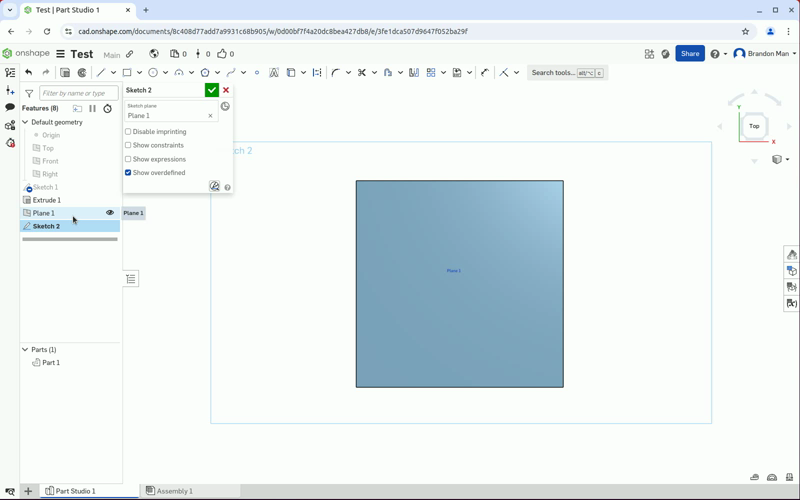
mouse_move(73, 352)
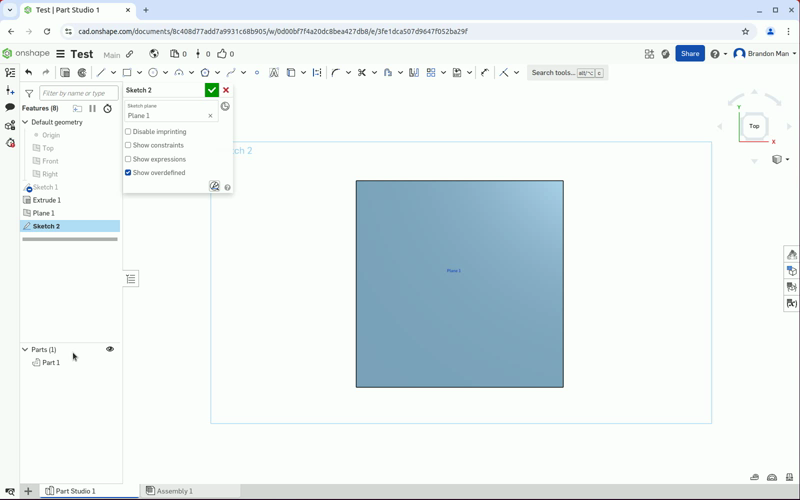
key(y)
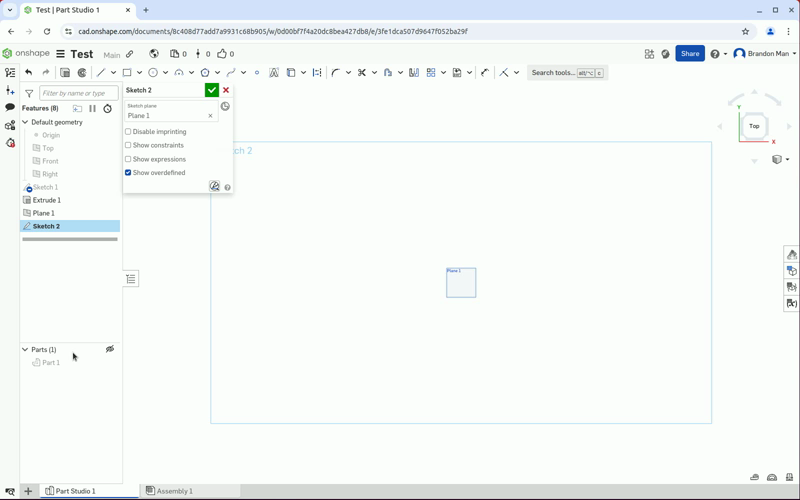
key(l)
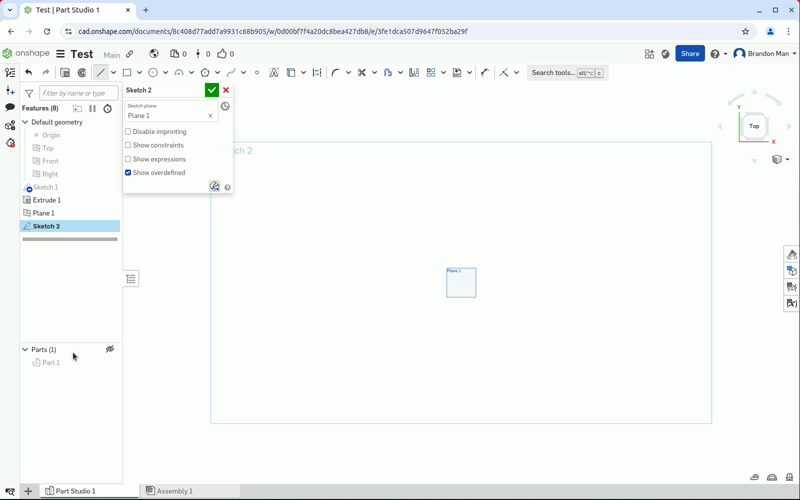
key_down(shift)
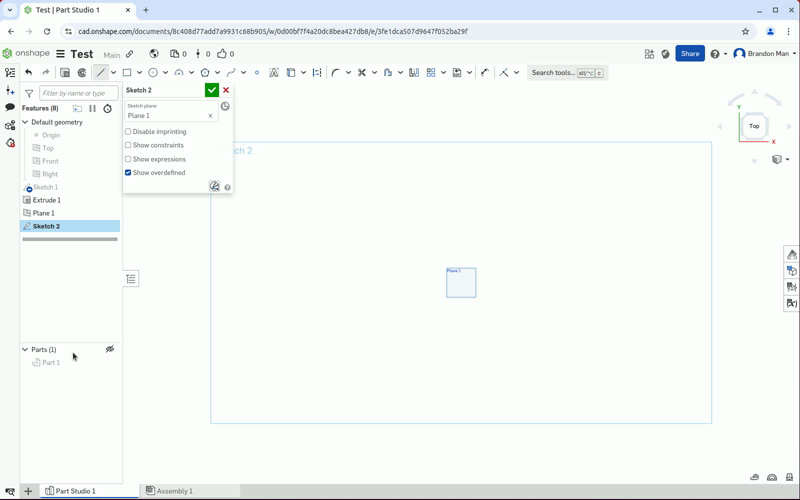
mouse_move(348, 395)
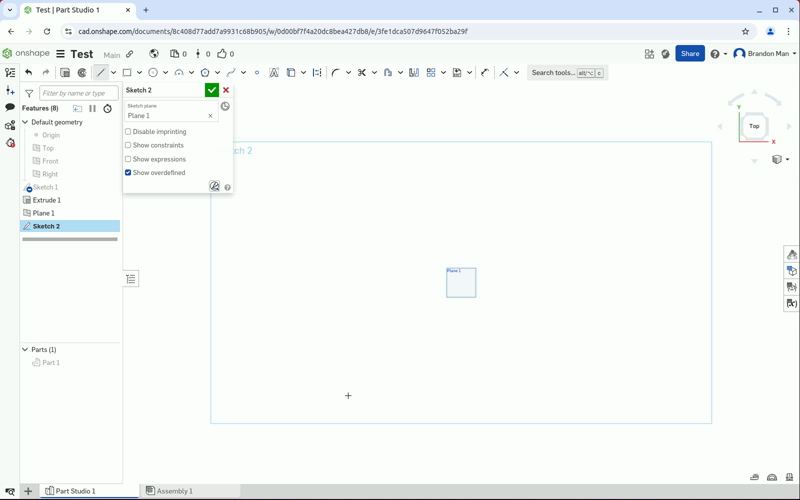
click(348, 395)
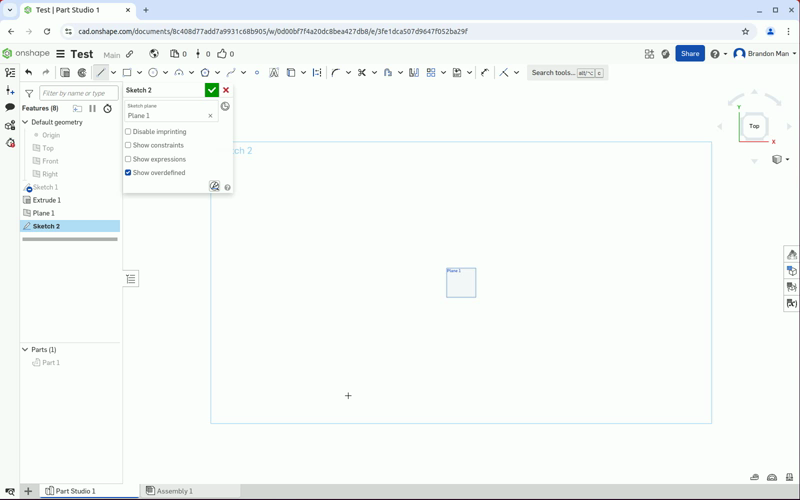
key_up(shift)
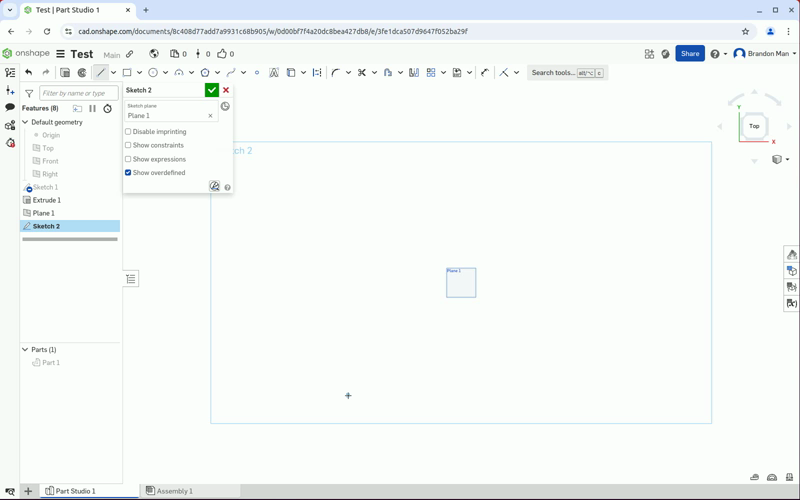
key_down(shift)
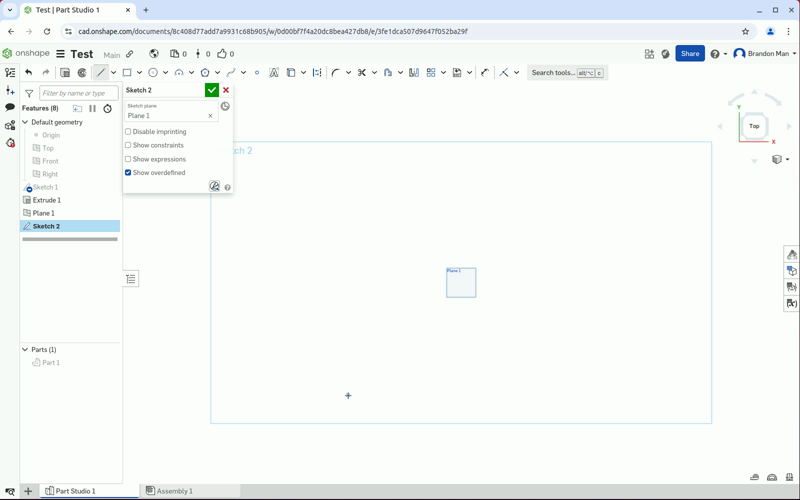
mouse_move(572, 395)
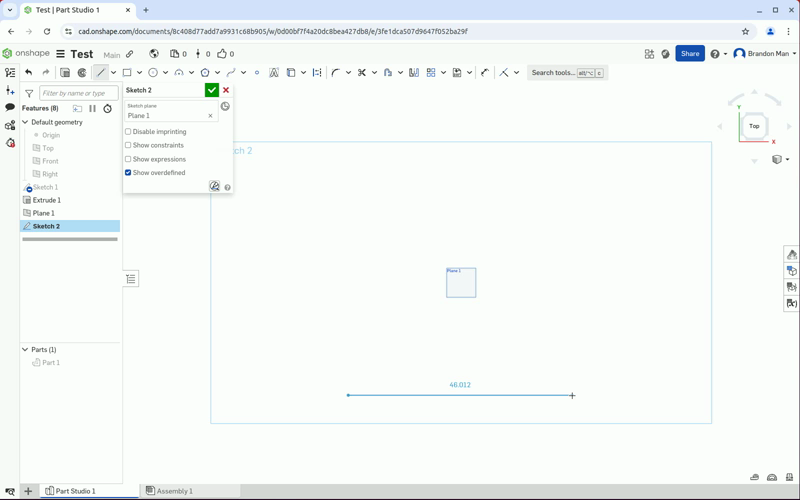
click(572, 395)
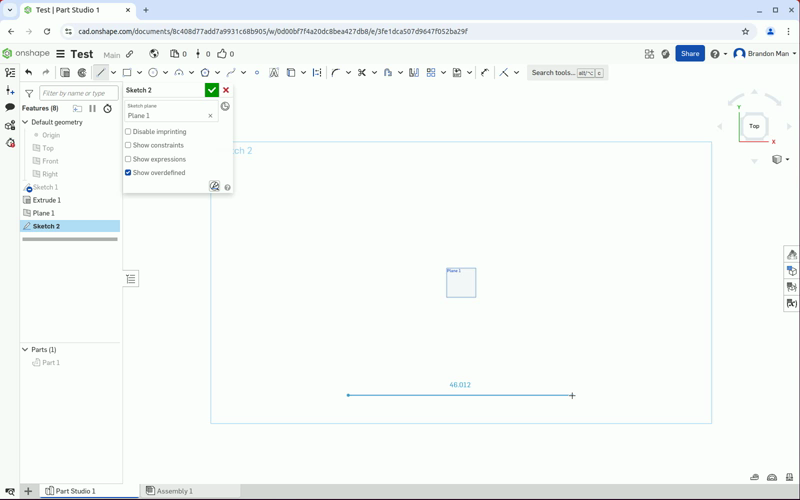
key_up(shift)
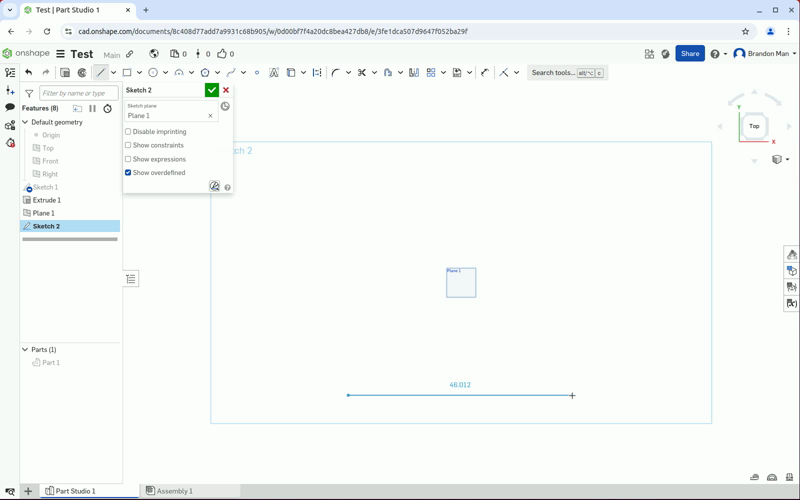
key_down(shift)
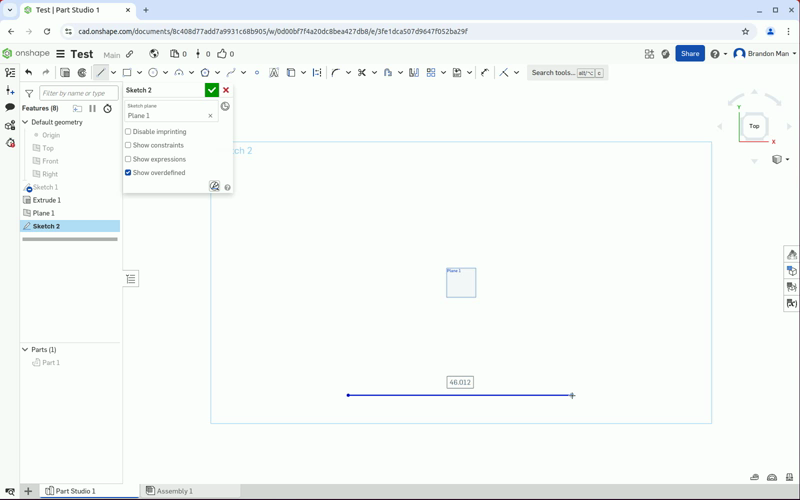
mouse_move(572, 171)
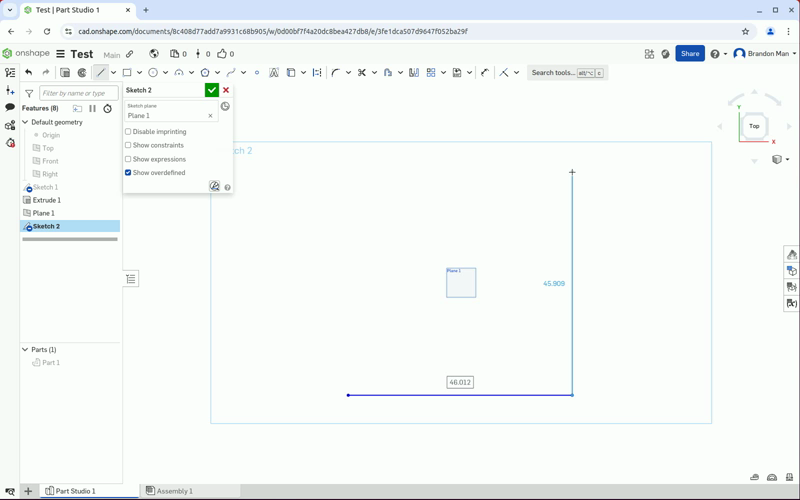
click(572, 171)
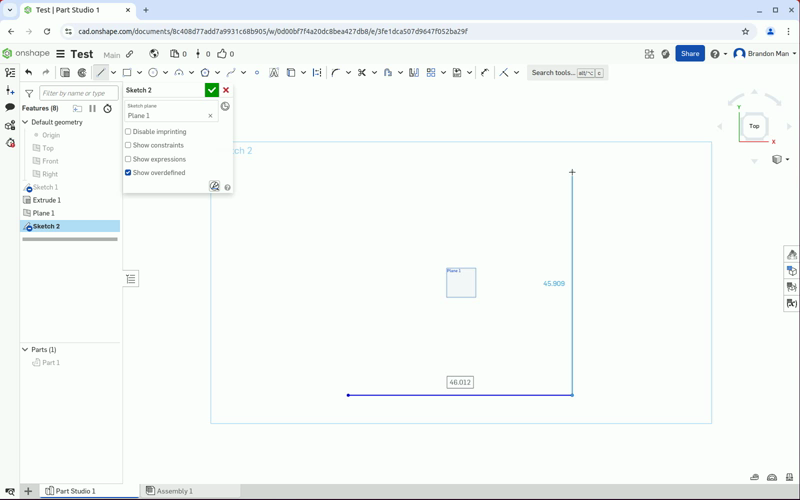
key_up(shift)
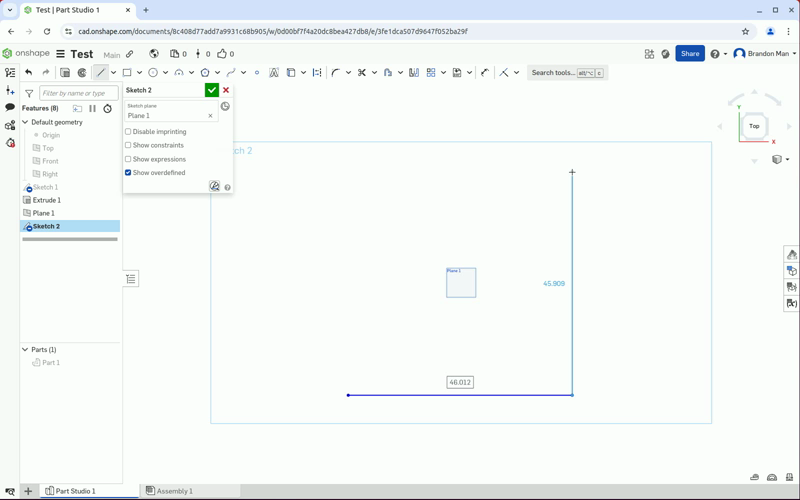
key_down(shift)
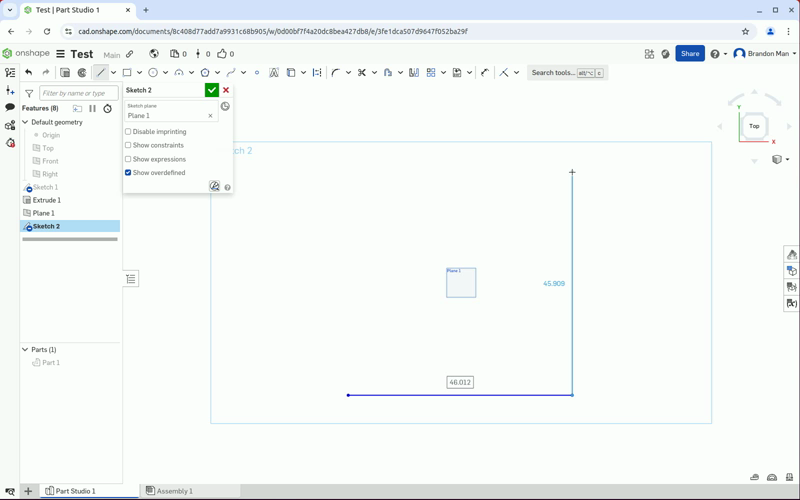
mouse_move(348, 171)
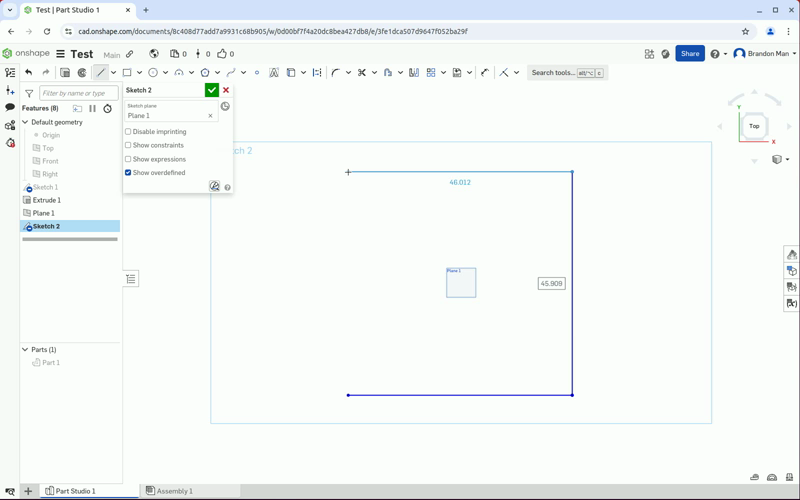
click(348, 171)
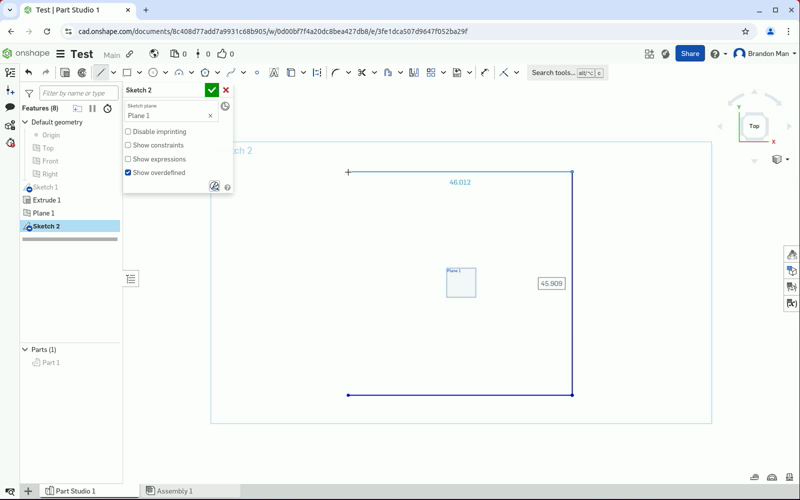
key_up(shift)
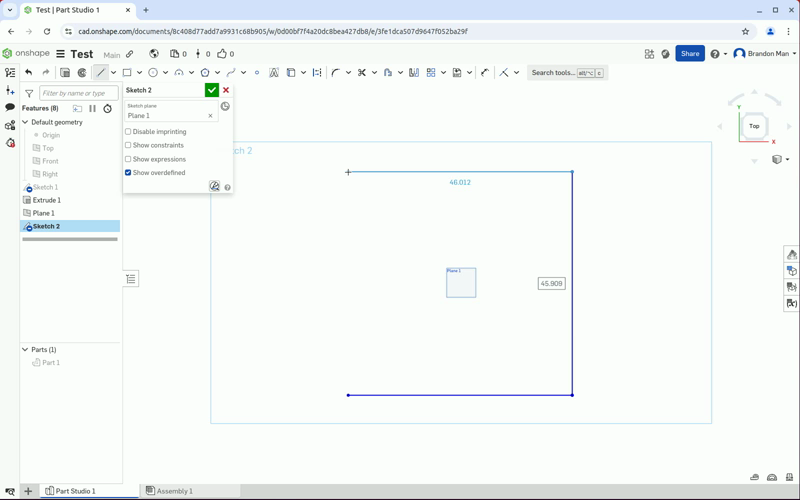
key_down(shift)
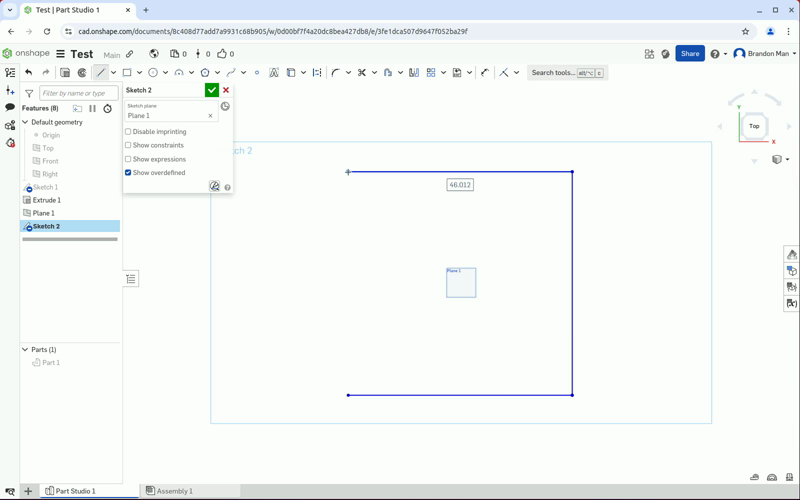
mouse_move(348, 395)
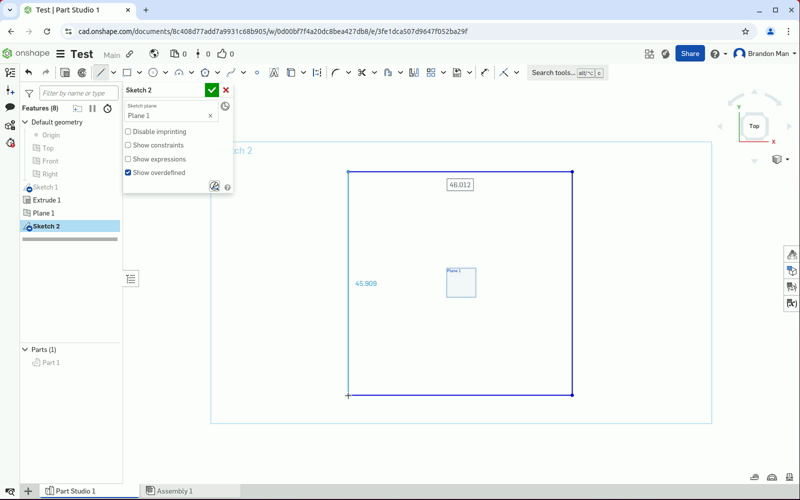
key_up(shift)
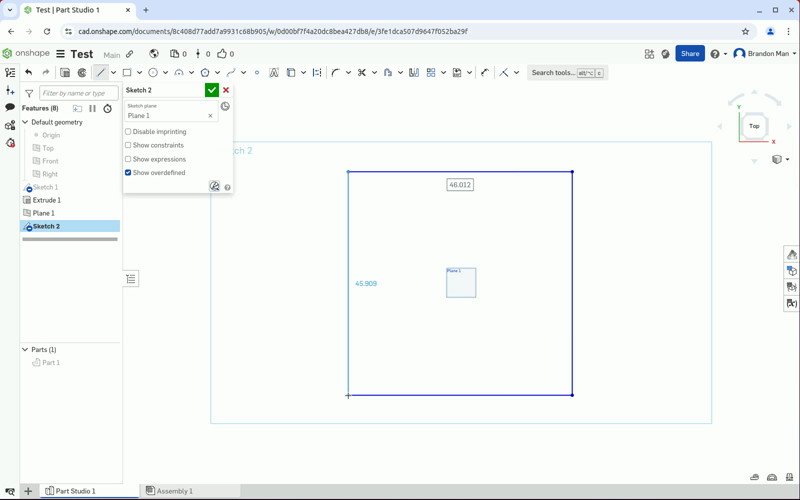
click(348, 395)
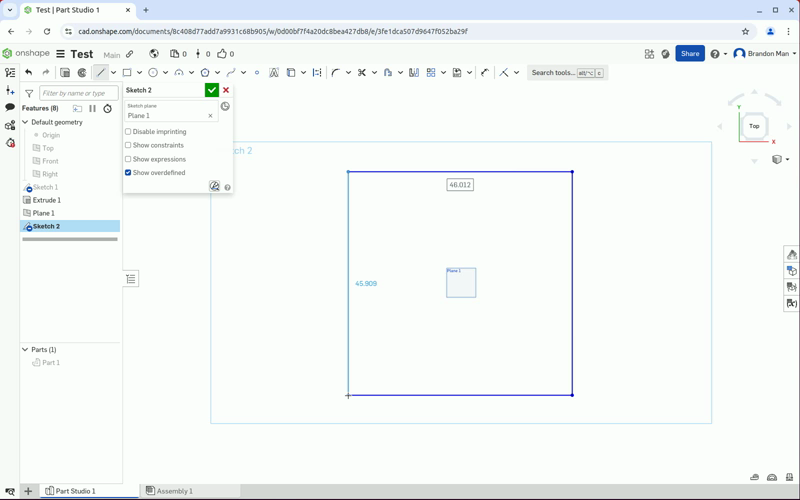
key(esc)
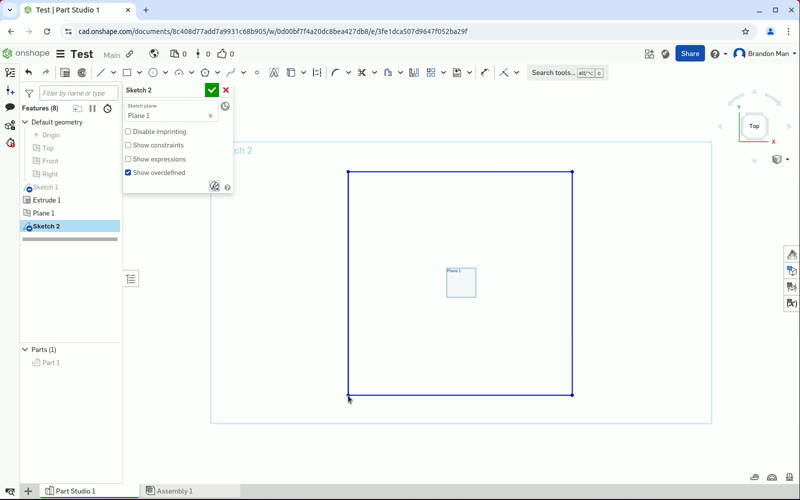
key(l)
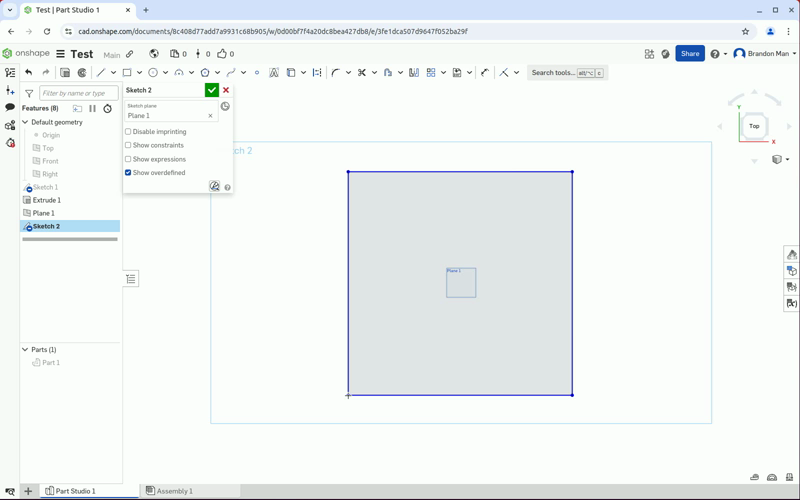
key_down(shift)
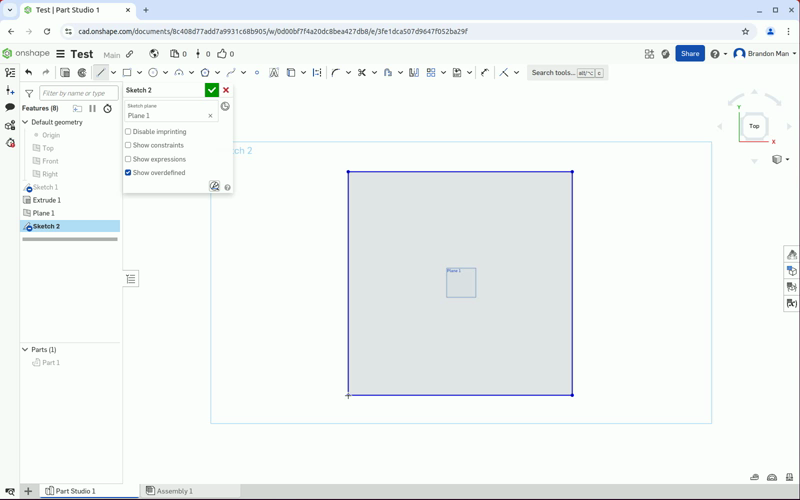
mouse_move(357, 386)
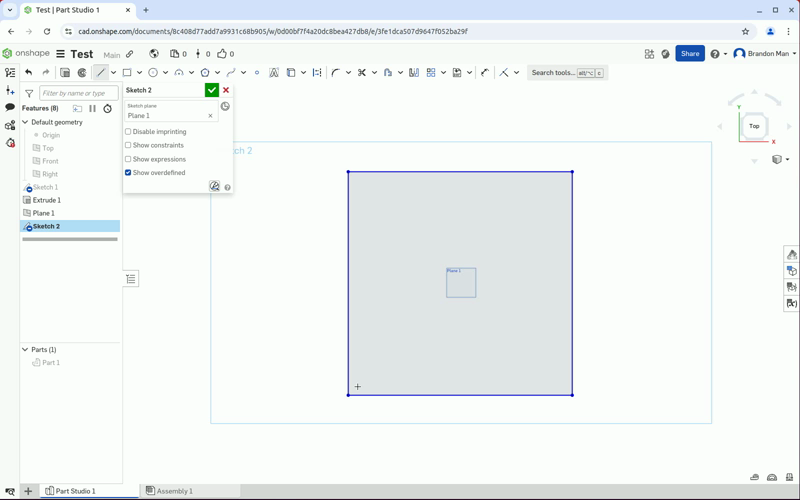
click(357, 386)
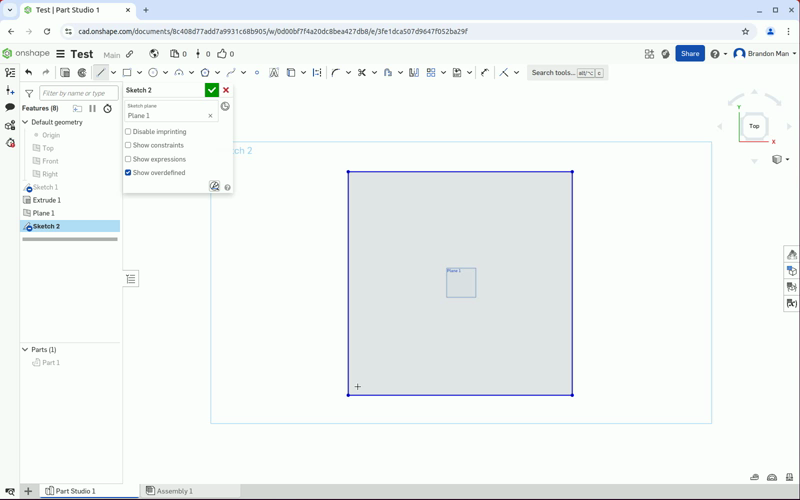
key_up(shift)
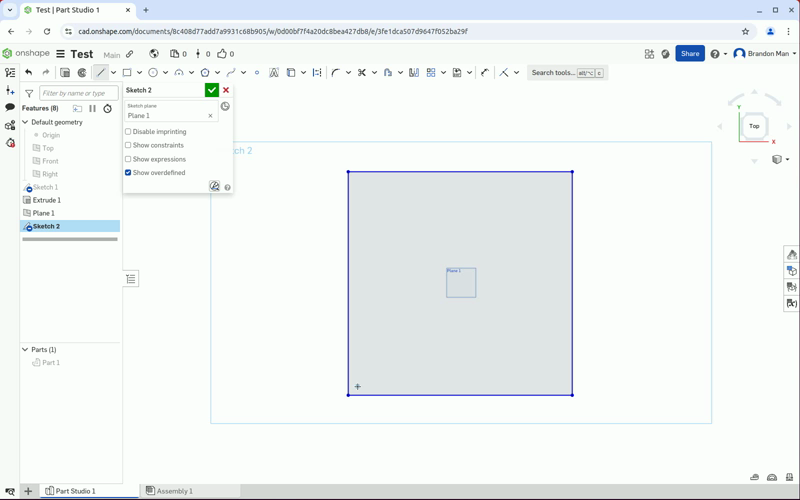
key_down(shift)
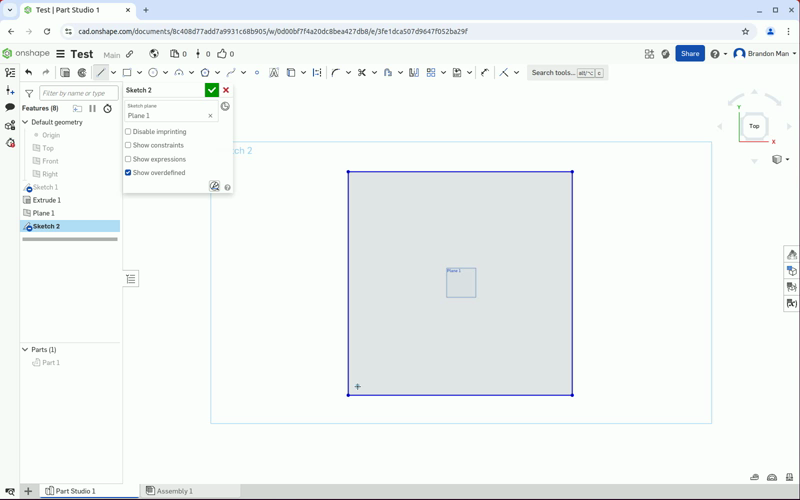
mouse_move(562, 386)
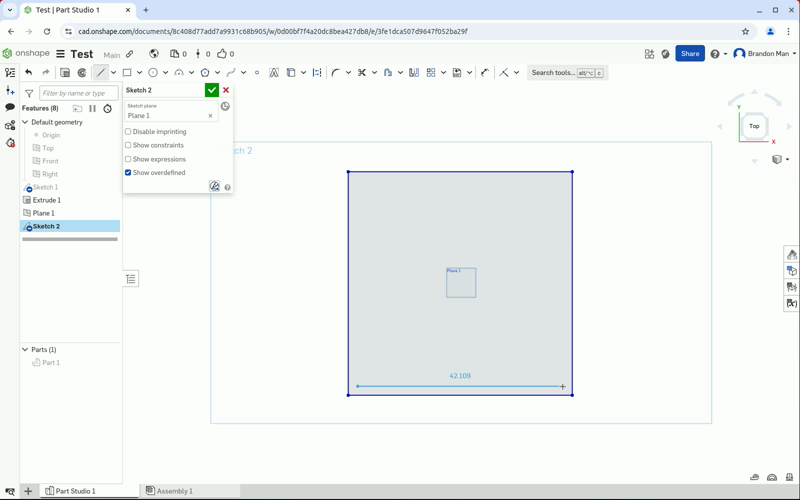
click(562, 386)
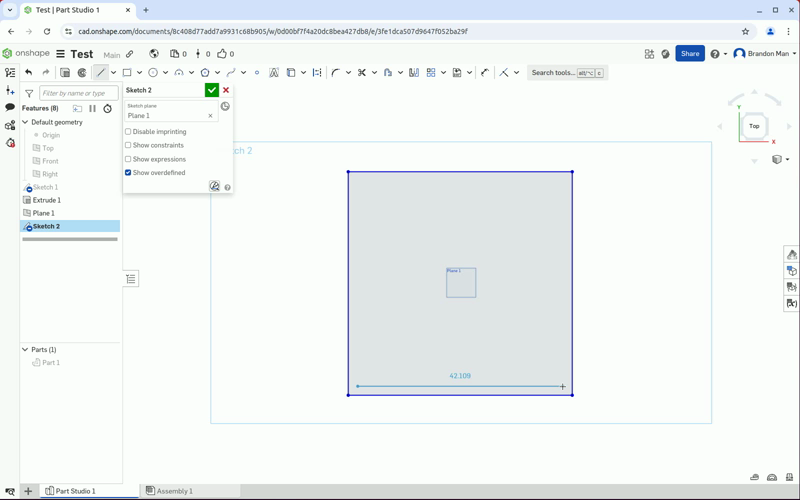
key_up(shift)
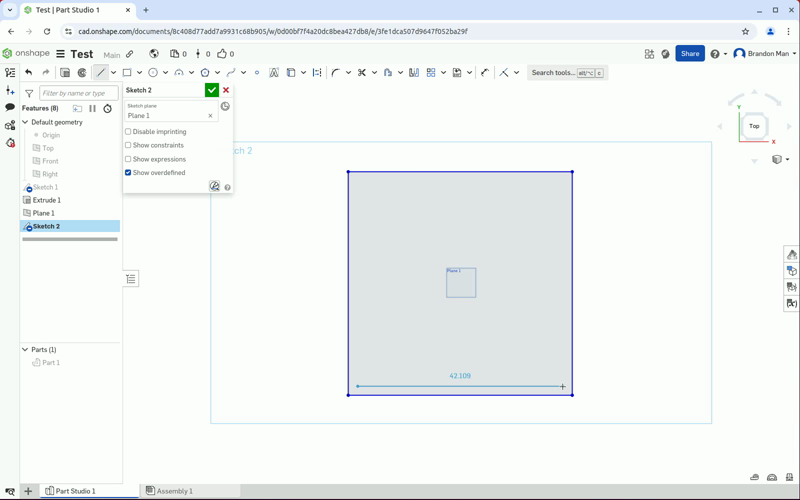
key_down(shift)
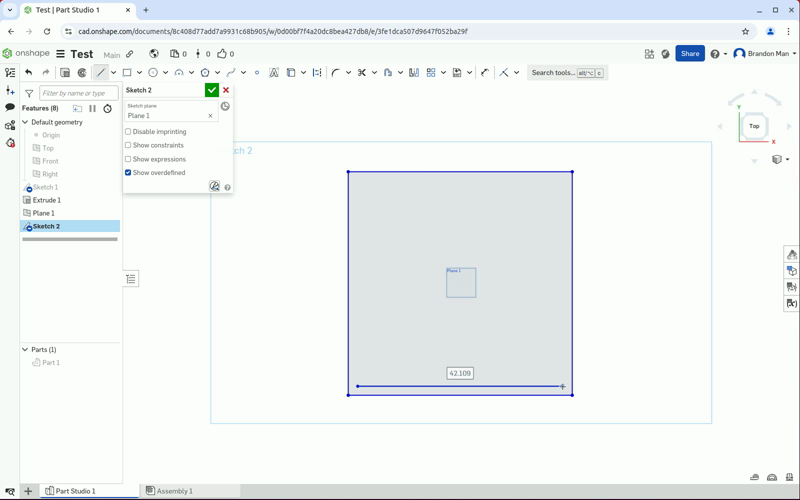
mouse_move(562, 180)
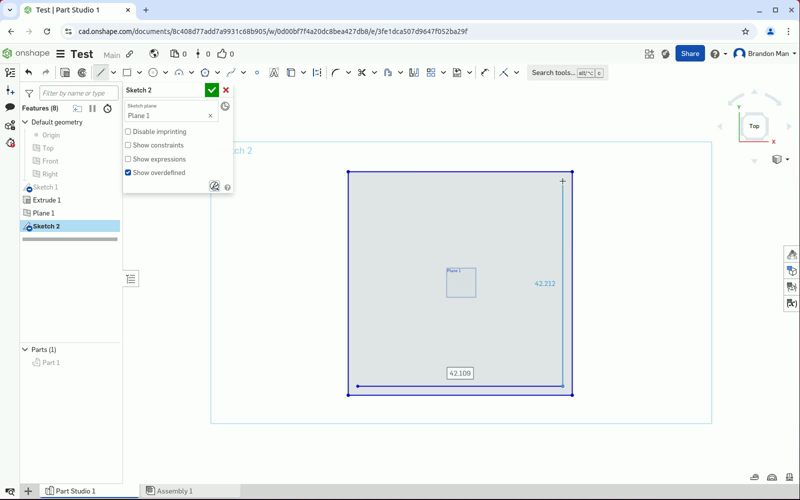
click(562, 180)
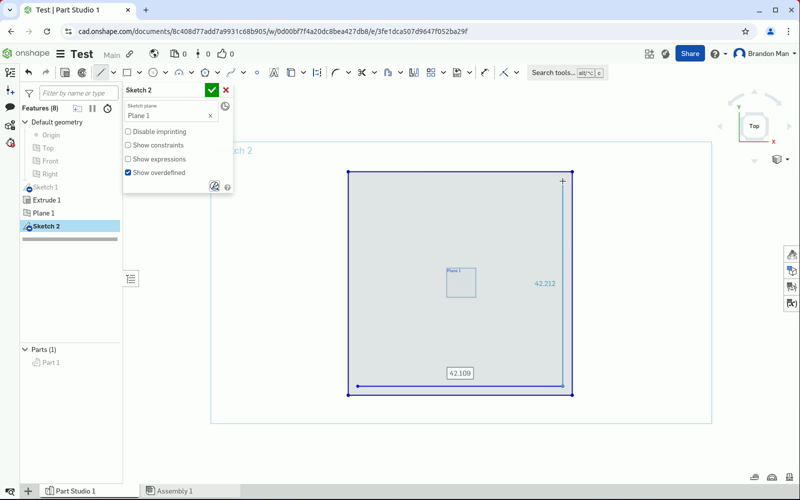
key_up(shift)
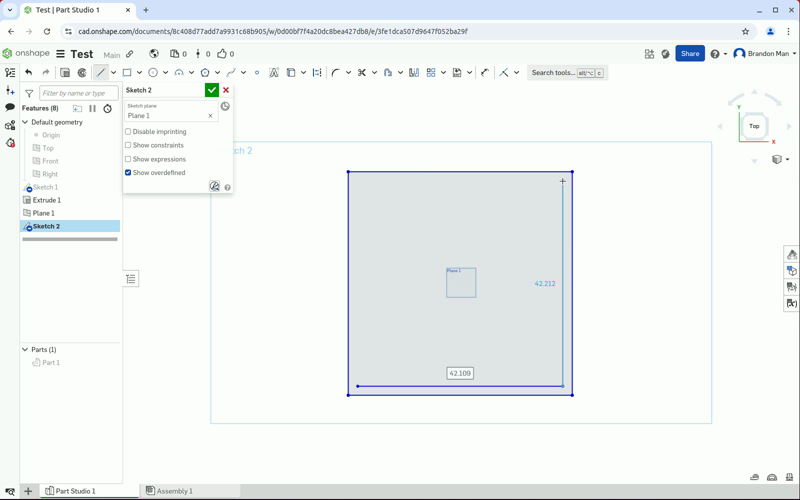
key_down(shift)
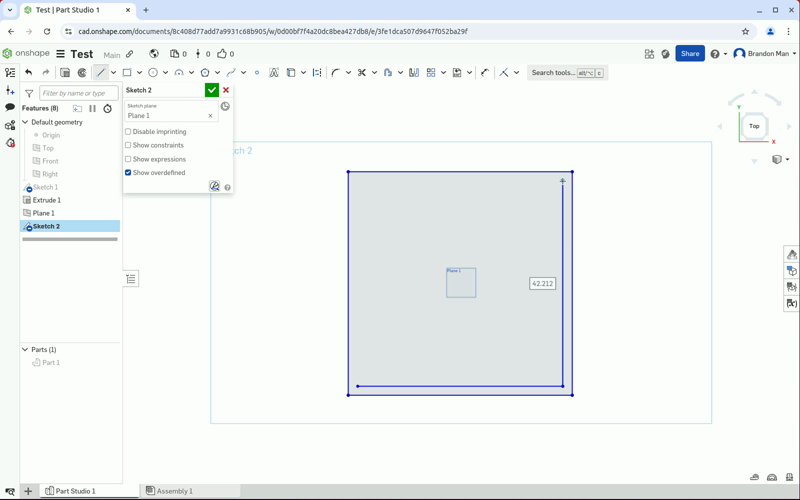
mouse_move(357, 180)
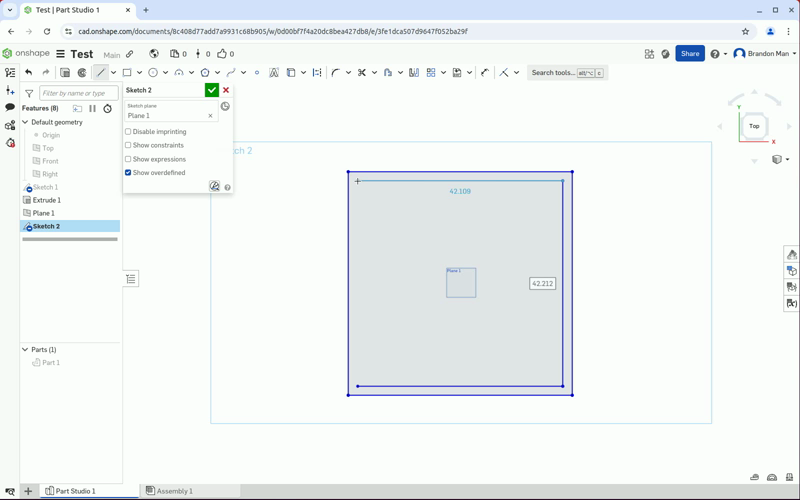
click(357, 180)
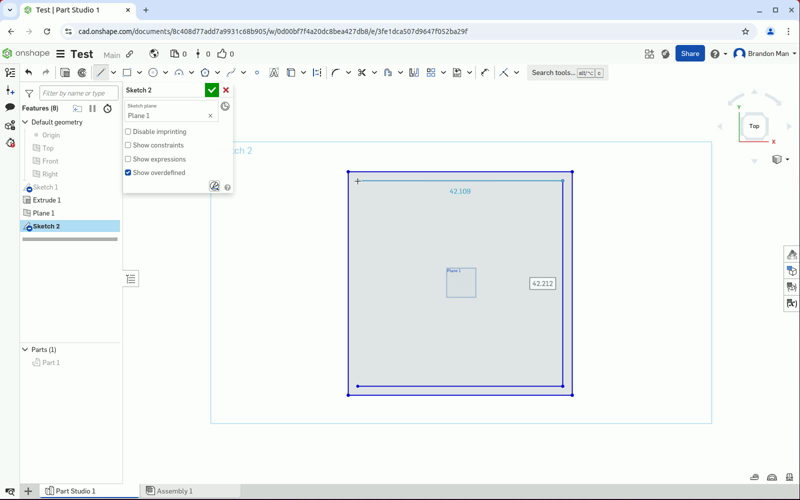
key_up(shift)
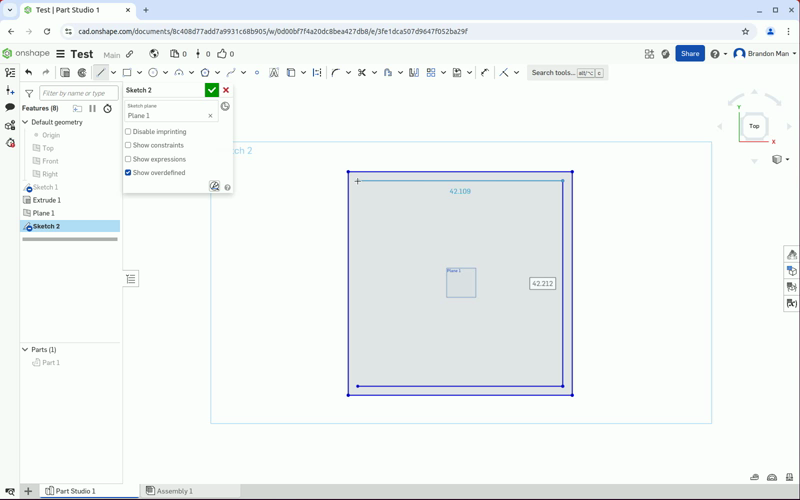
key_down(shift)
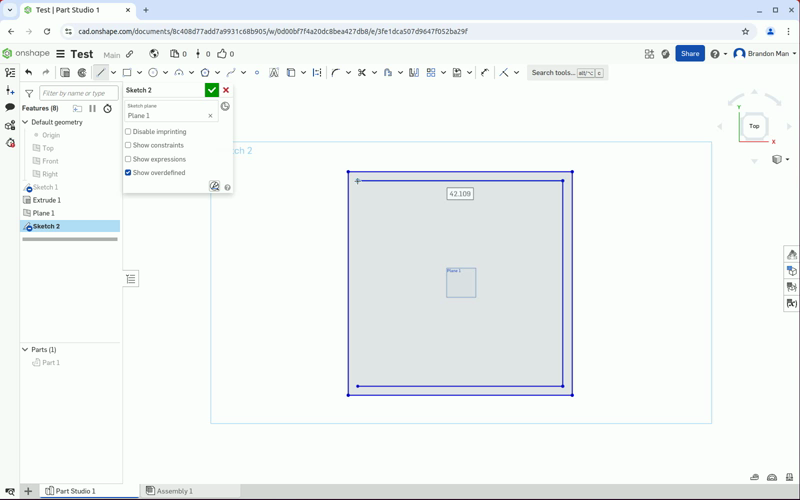
mouse_move(357, 386)
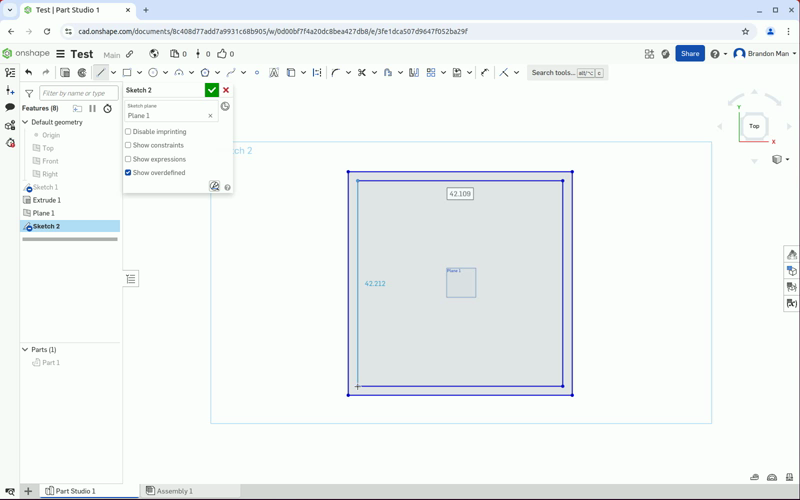
key_up(shift)
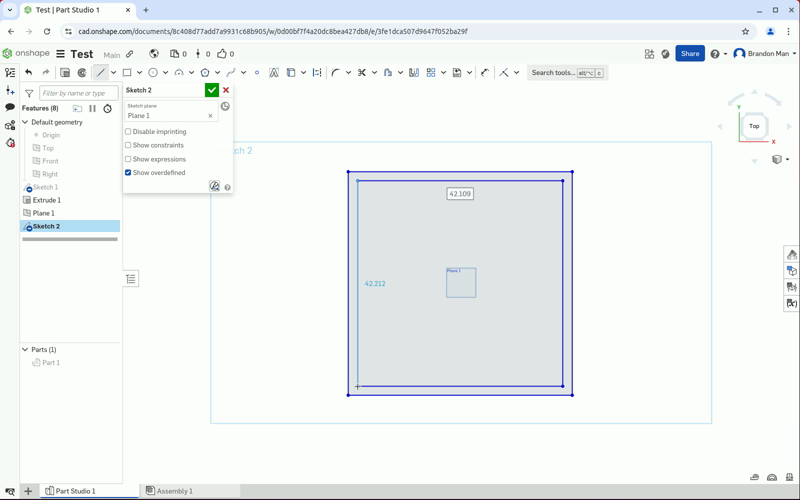
click(357, 386)
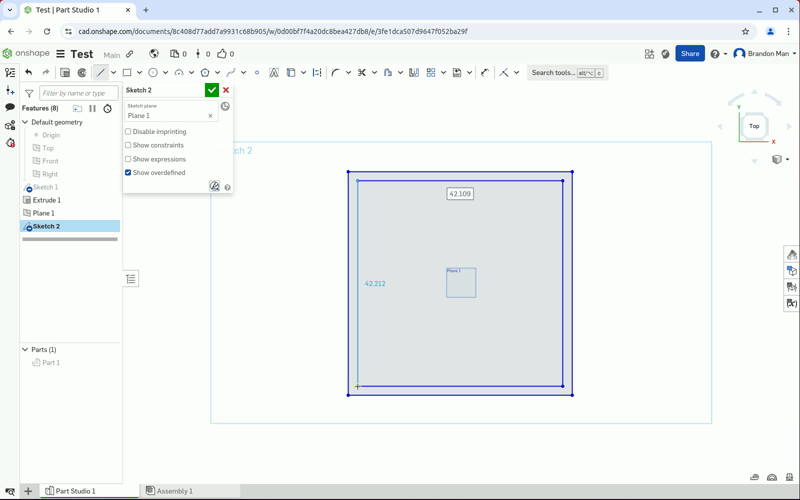
key(esc)
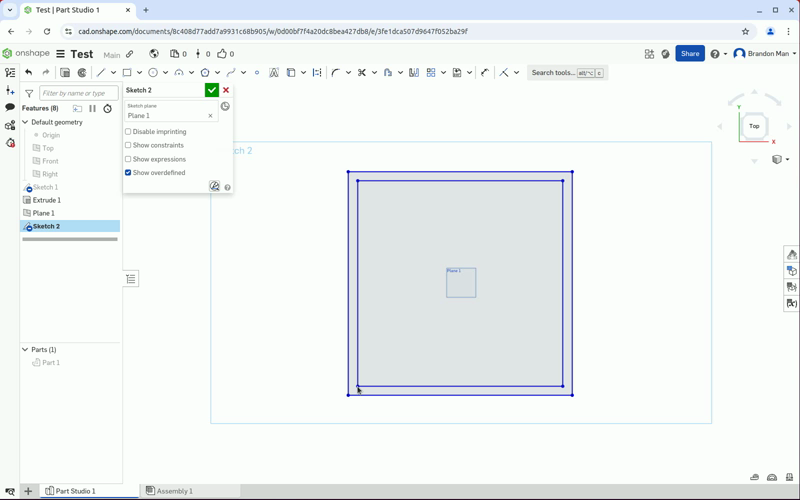
mouse_move(353, 389)
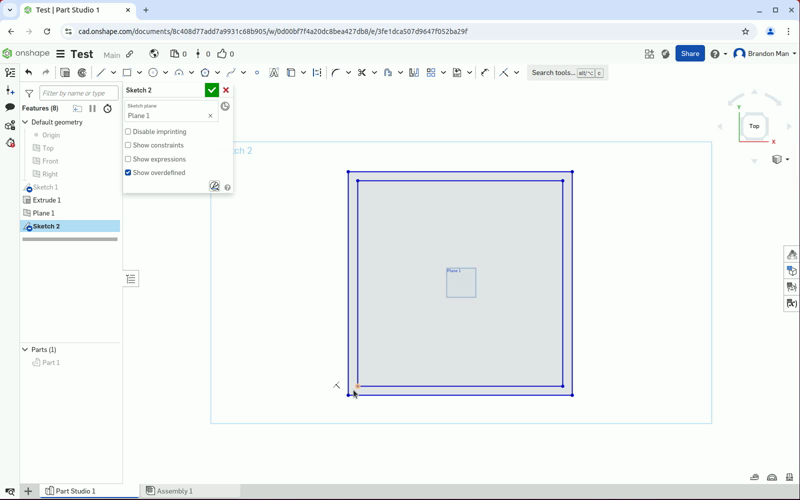
click(353, 389)
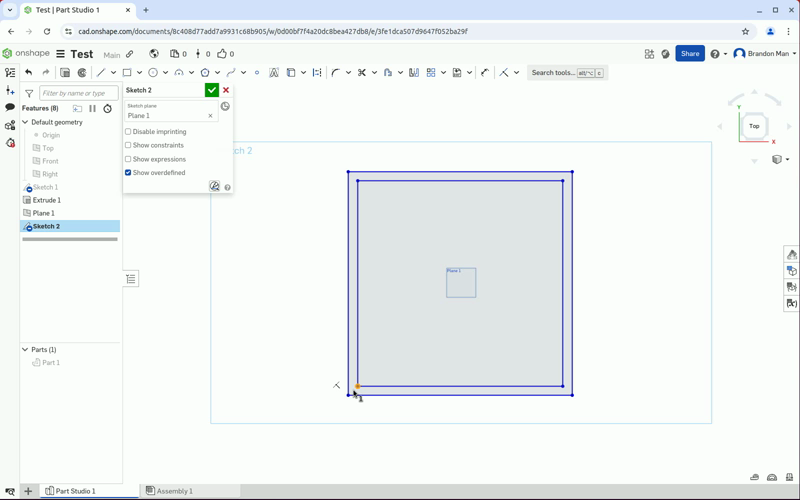
mouse_move(73, 352)
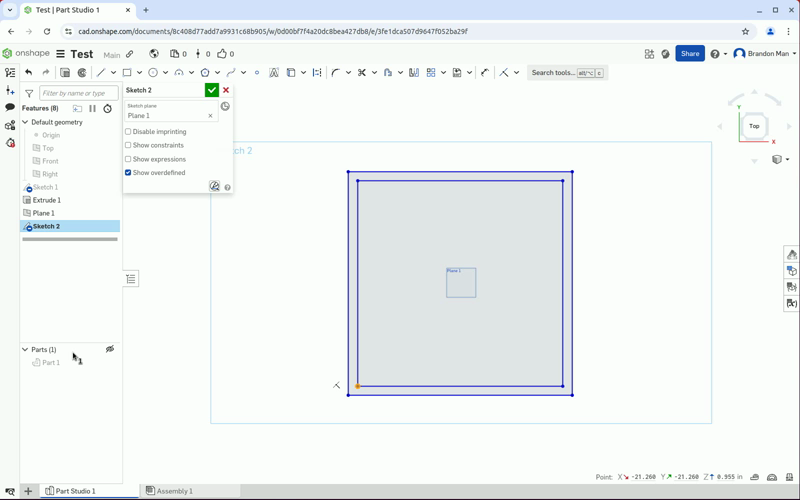
key(shift+y)
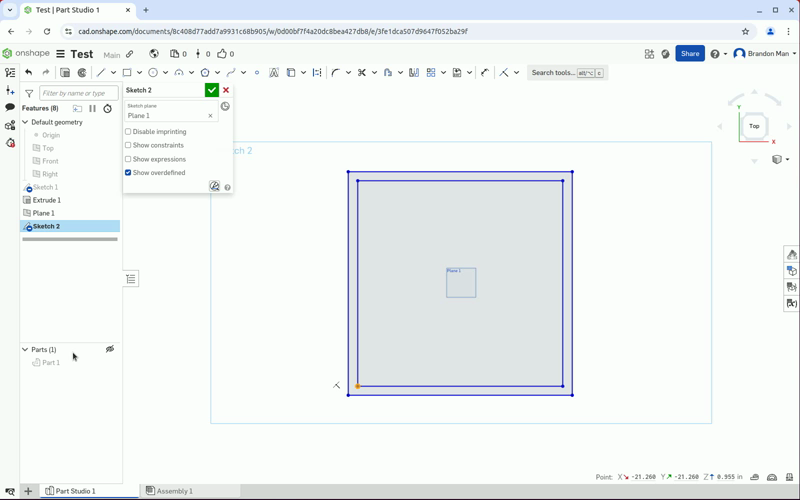
key(shift+e)
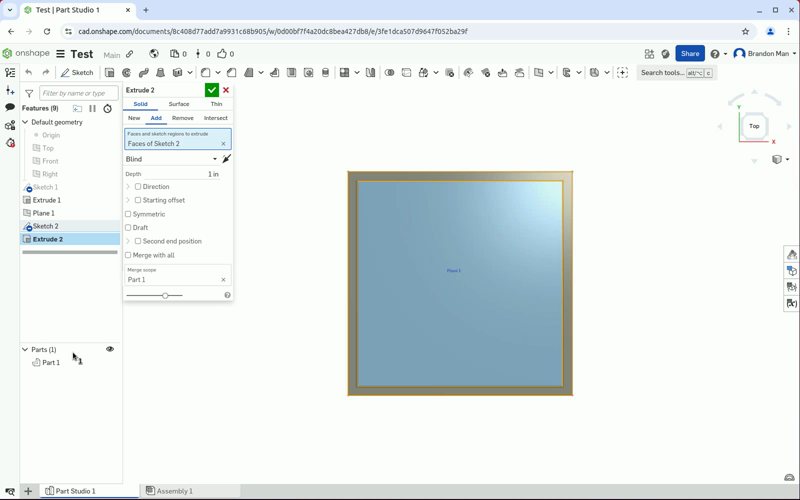
mouse_move(143, 106)
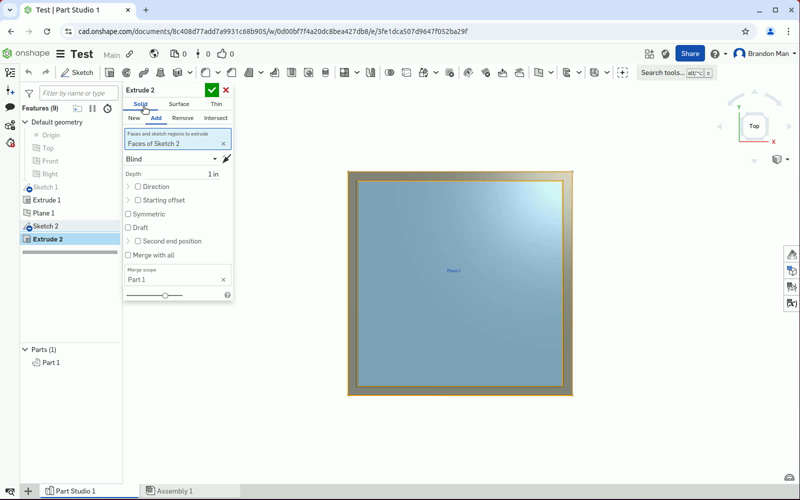
click(143, 106)
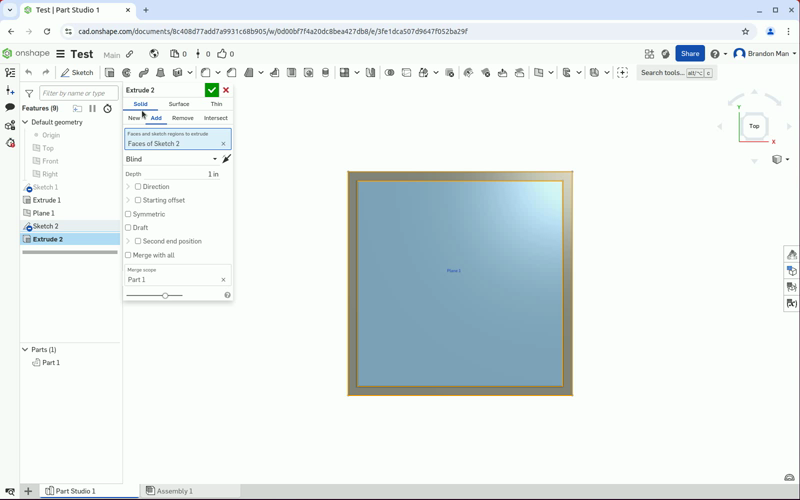
mouse_move(137, 120)
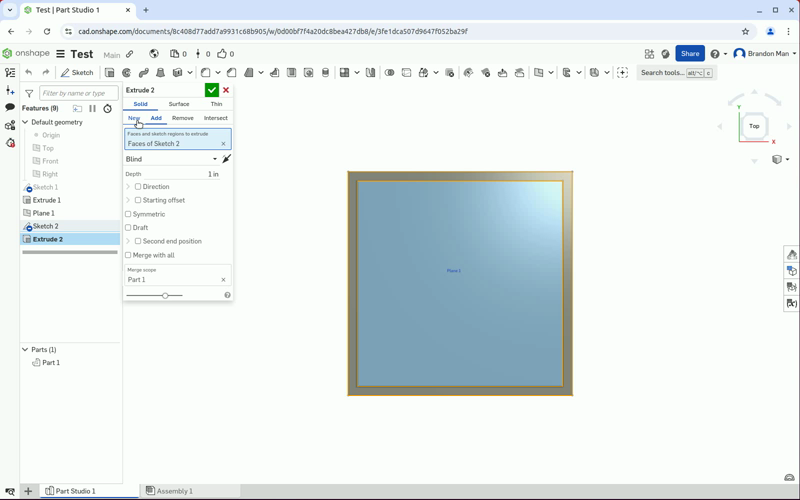
click(137, 120)
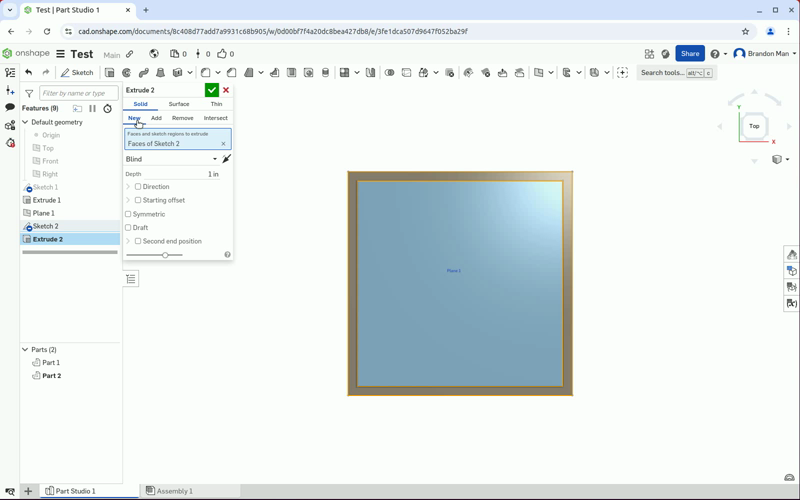
key(tab, 4)
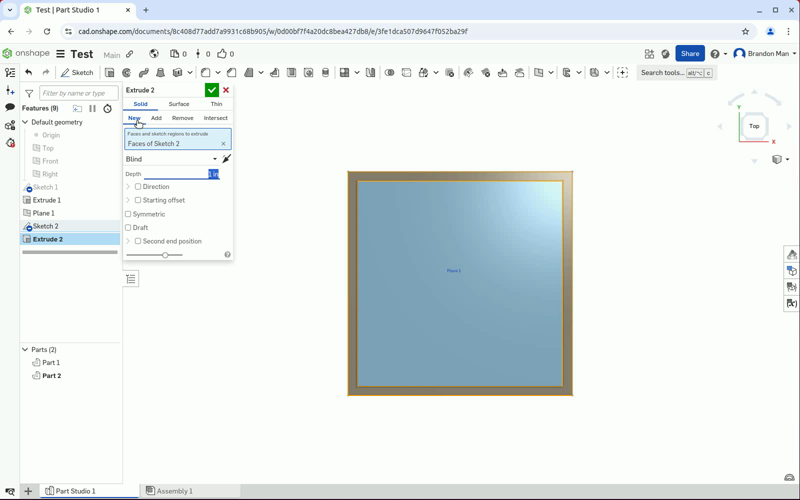
text(-5.296)
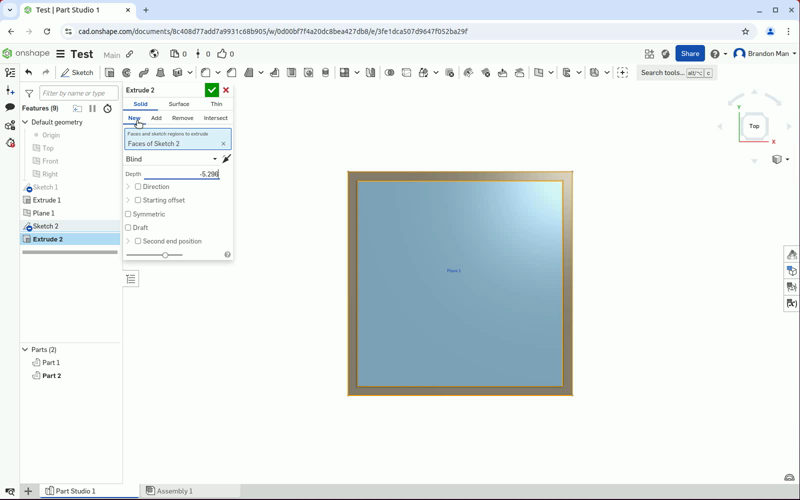
key(tab, 3)
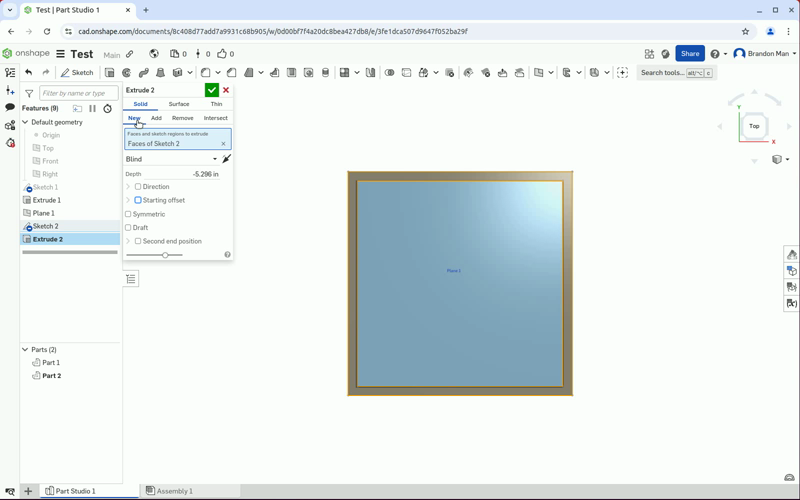
key(tab, 2)
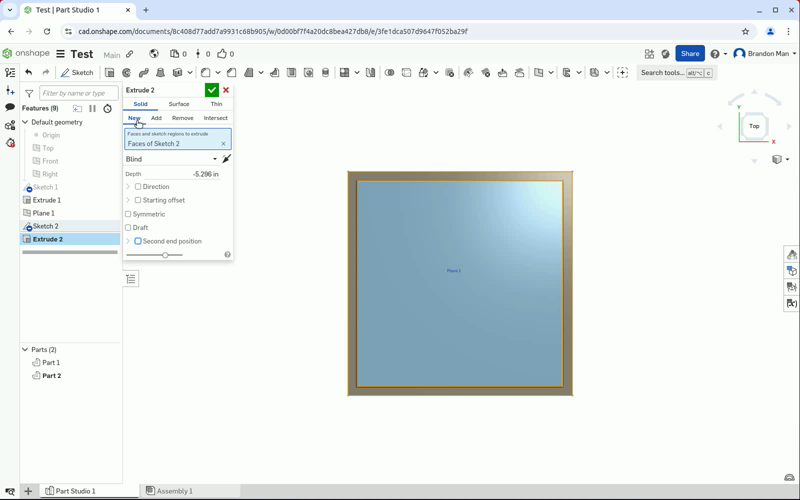
key(space)
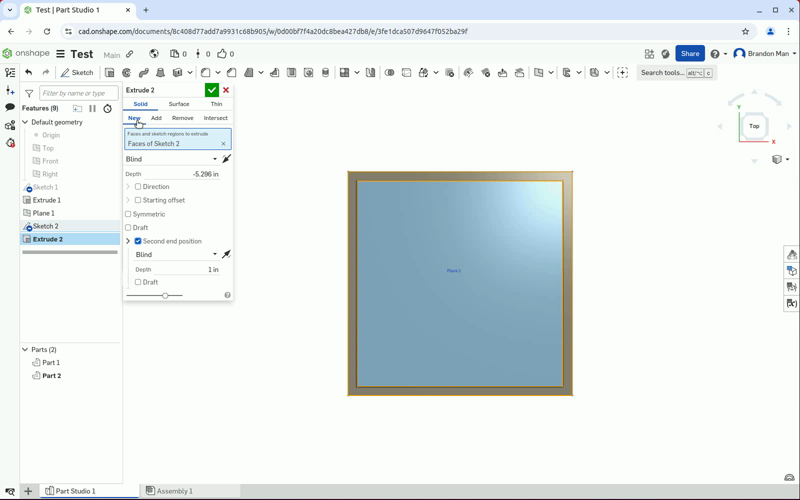
key(tab, 3)
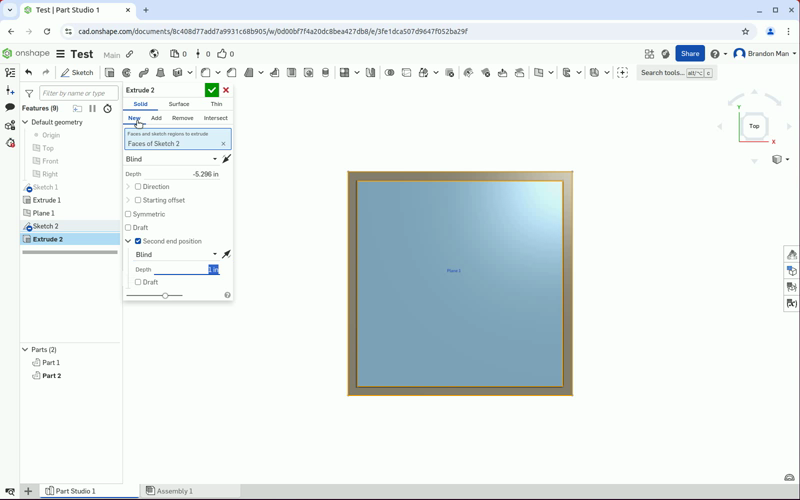
text(1.685)
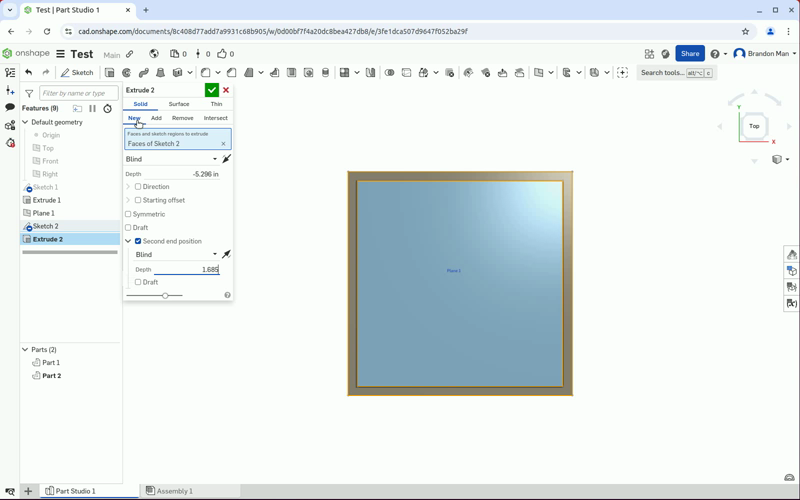
key(enter)
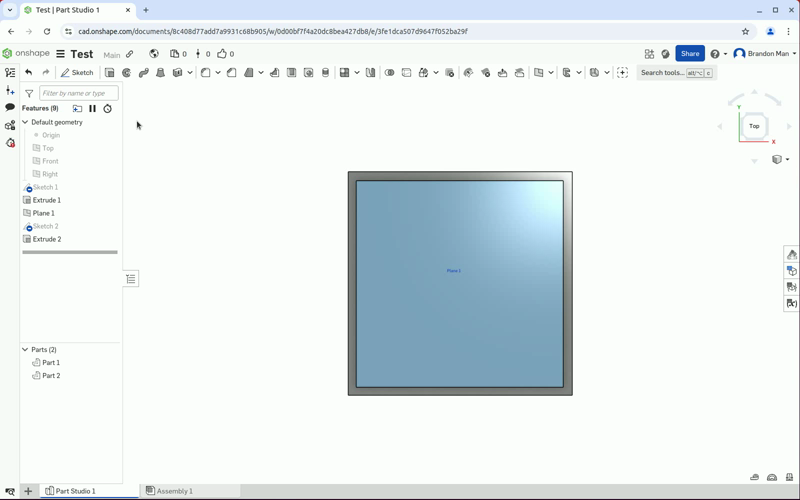
key(shift+h)
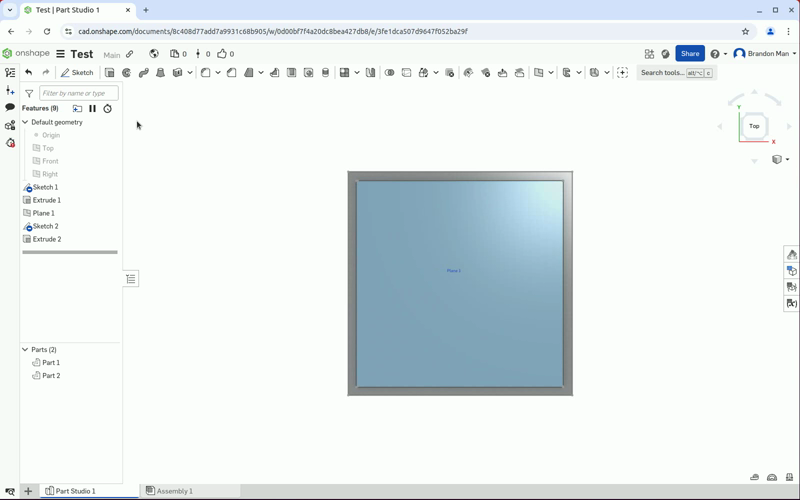
key(shift+h)
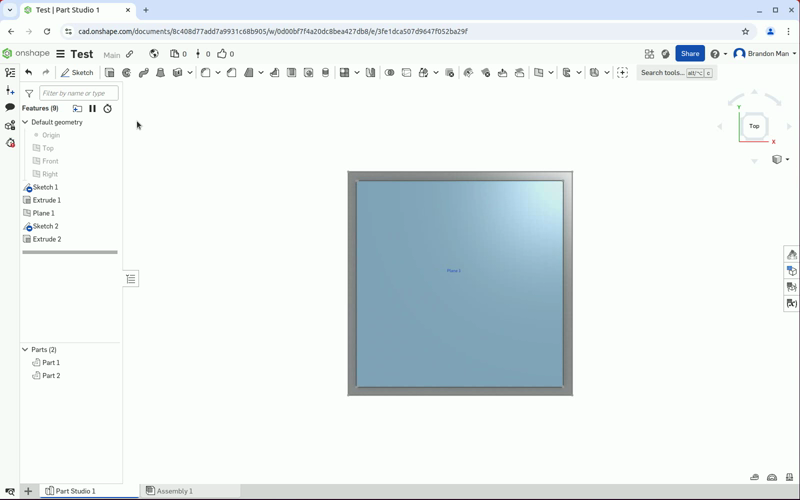
key(shift+7)
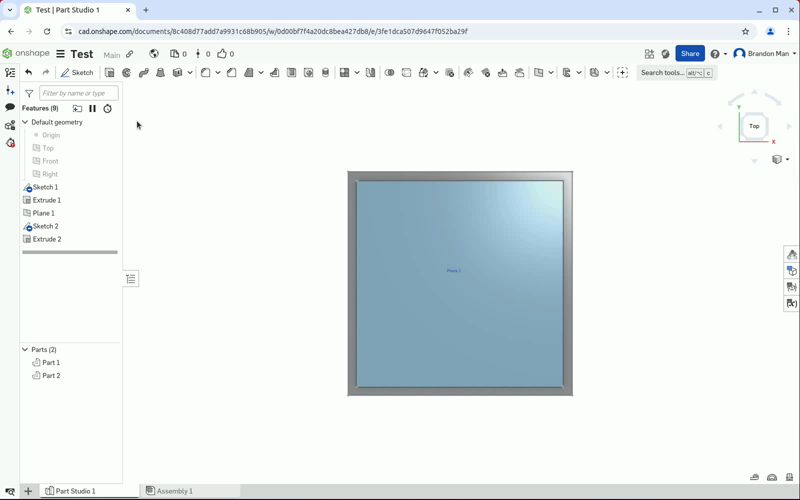
key(up, 3)
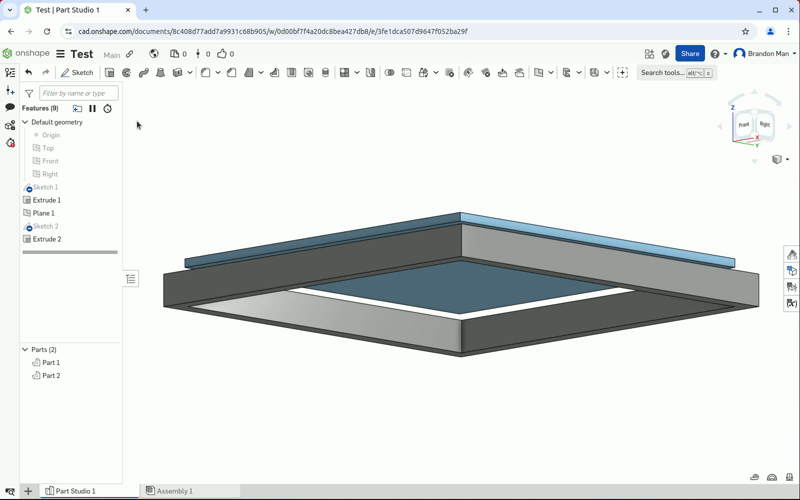
key(left, 3)
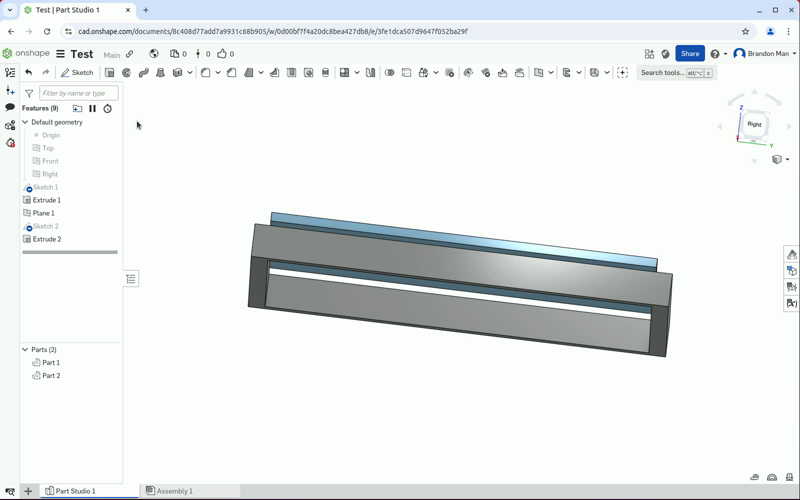
key(right, 3)
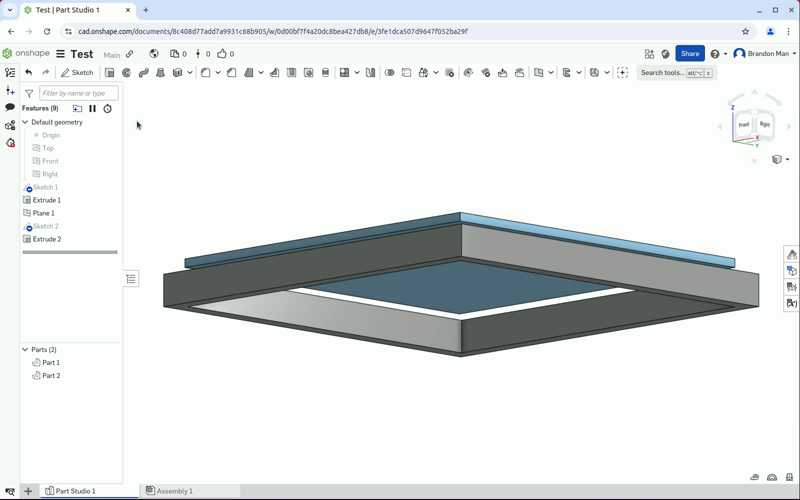
key(down, 3)
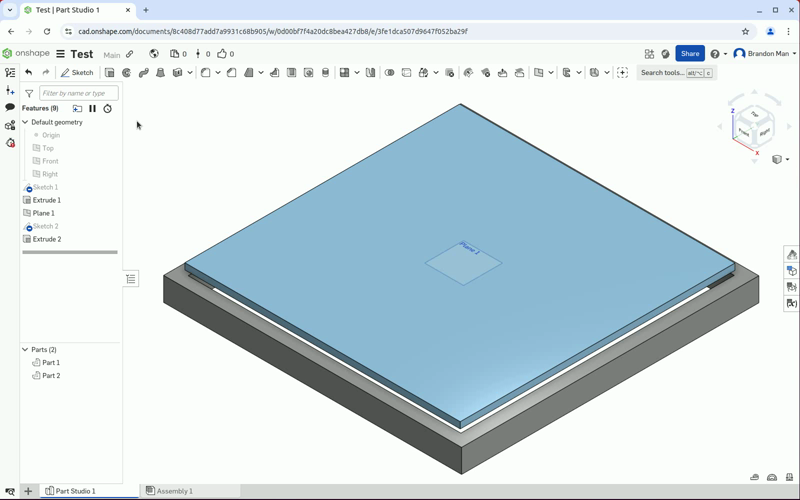
mouse_move(73, 189)
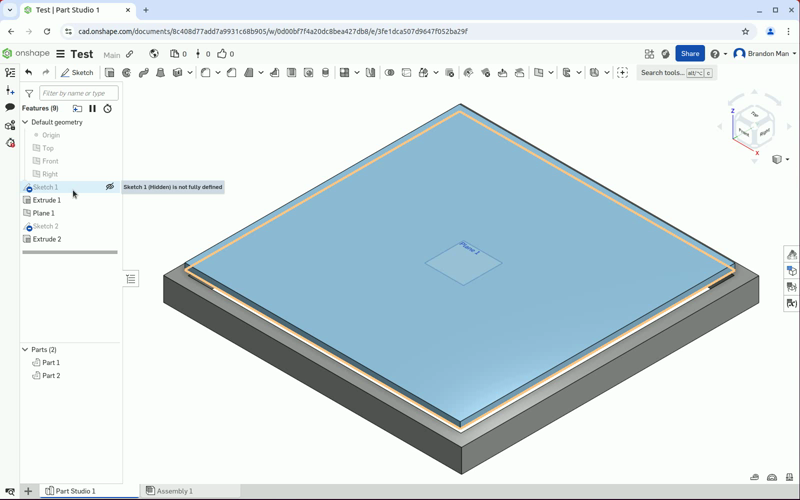
click(73, 189)